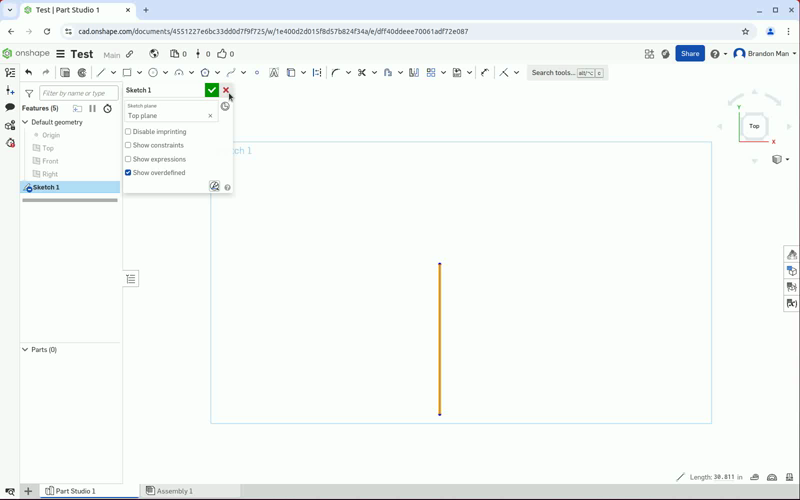
key(shift+h)
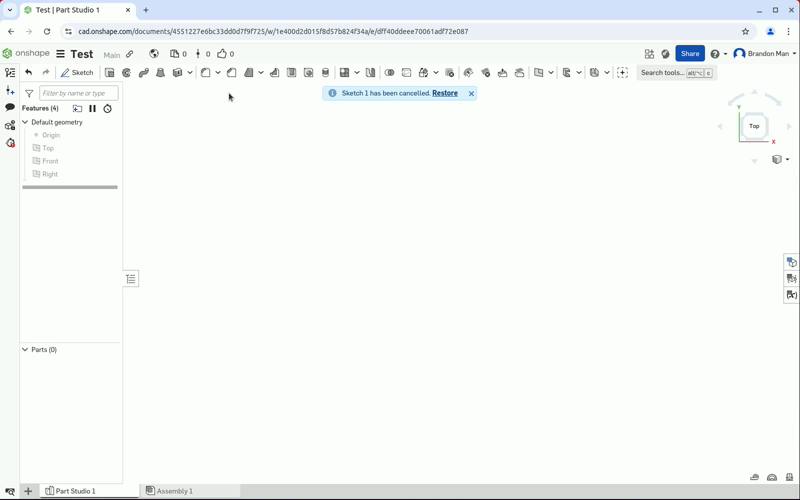
mouse_move(73, 352)
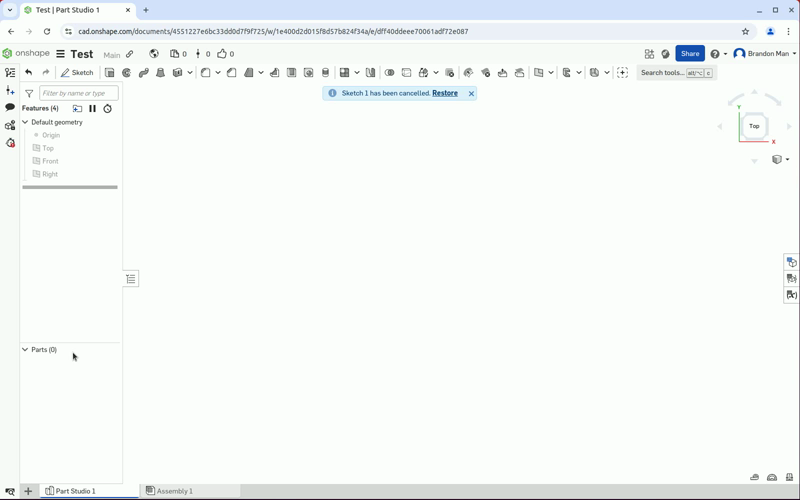
key(y)
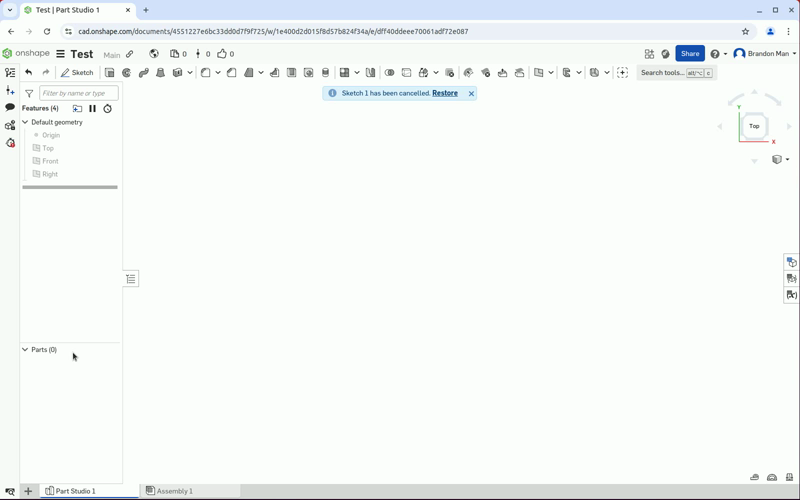
key(shift+p)
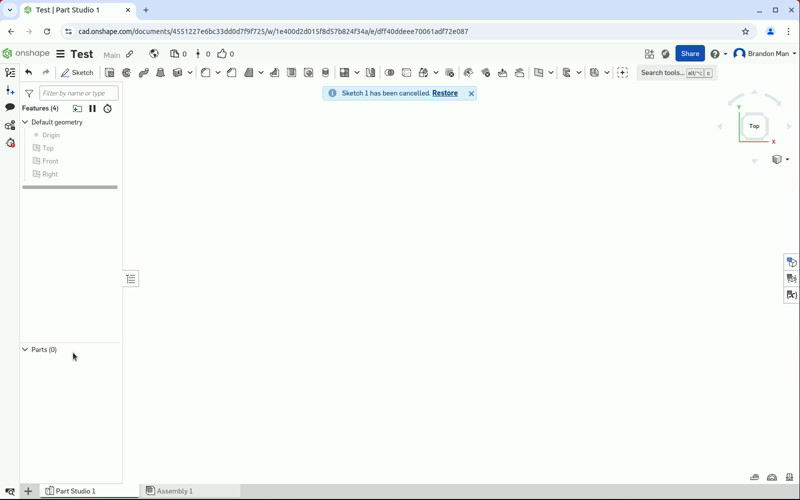
key(space)
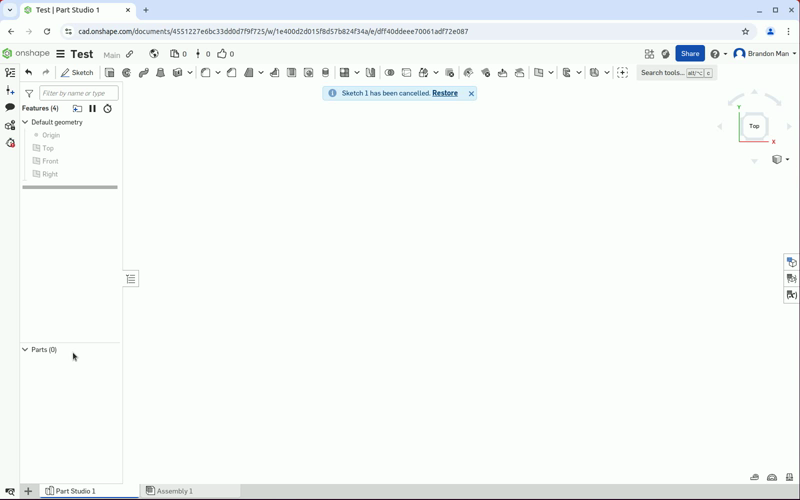
key_down(shift)
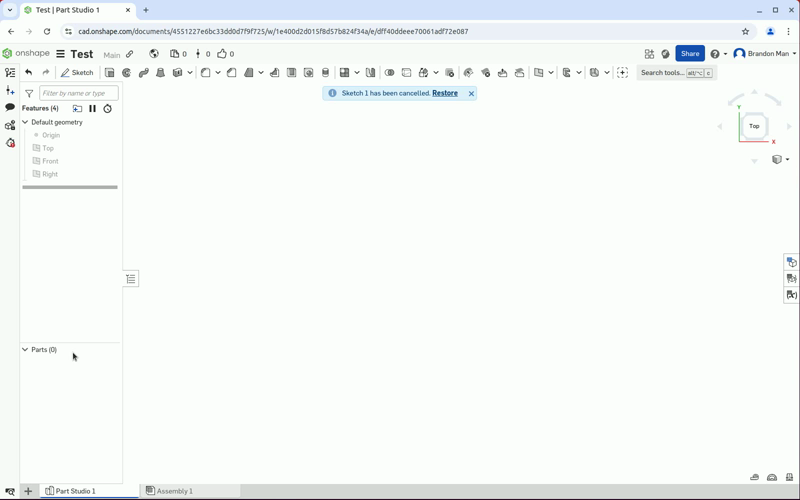
key(up)
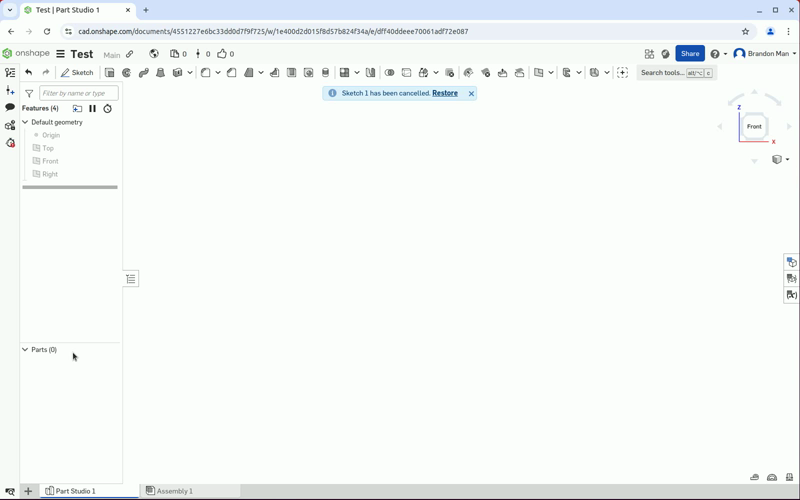
key_up(shift)
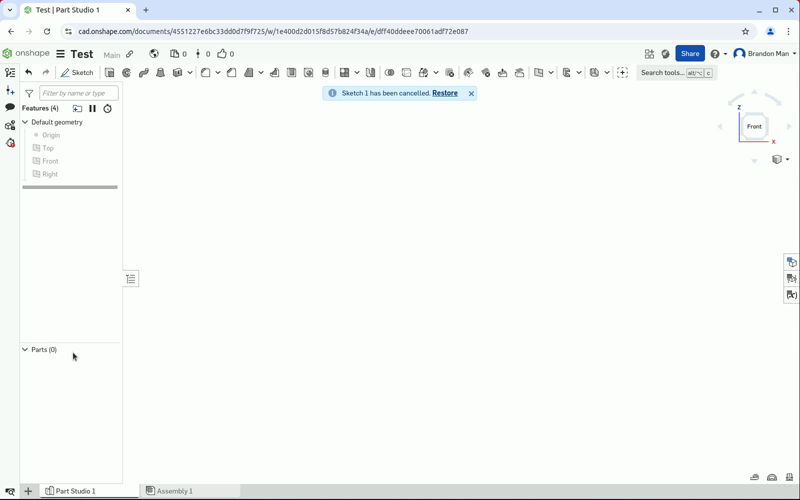
mouse_move(73, 352)
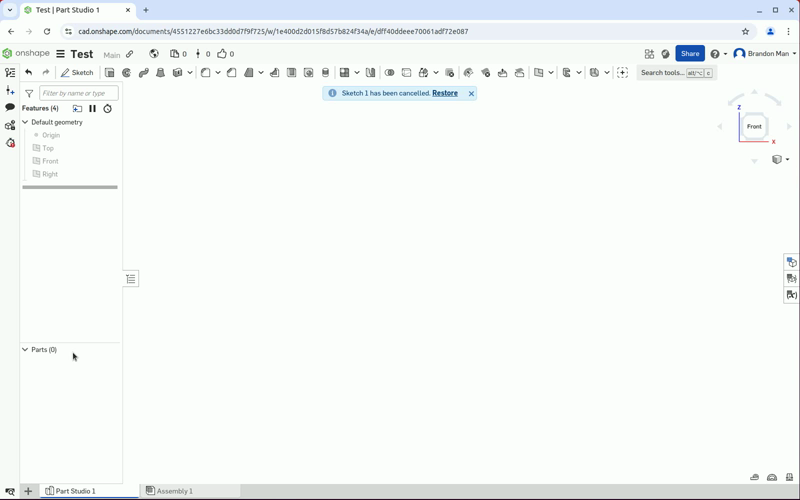
key(shift+y)
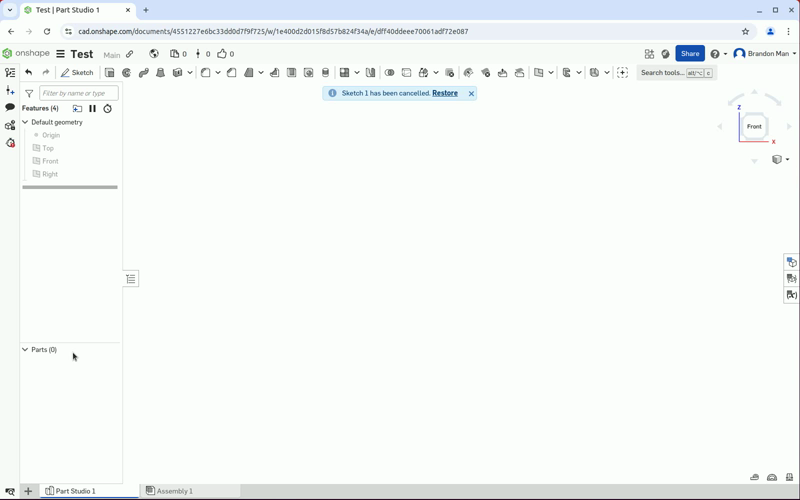
key(shift+s)
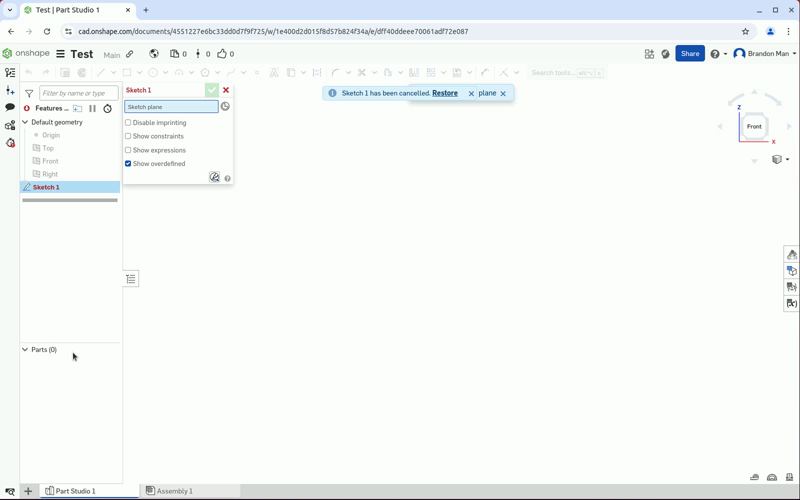
mouse_move(73, 163)
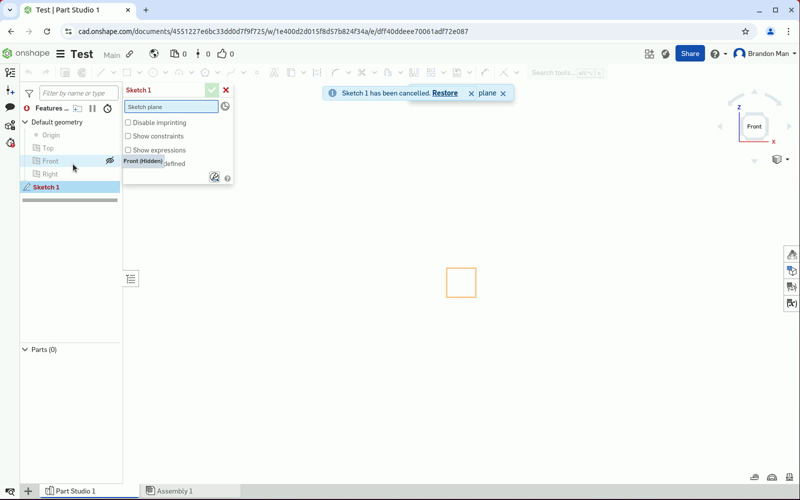
click(73, 163)
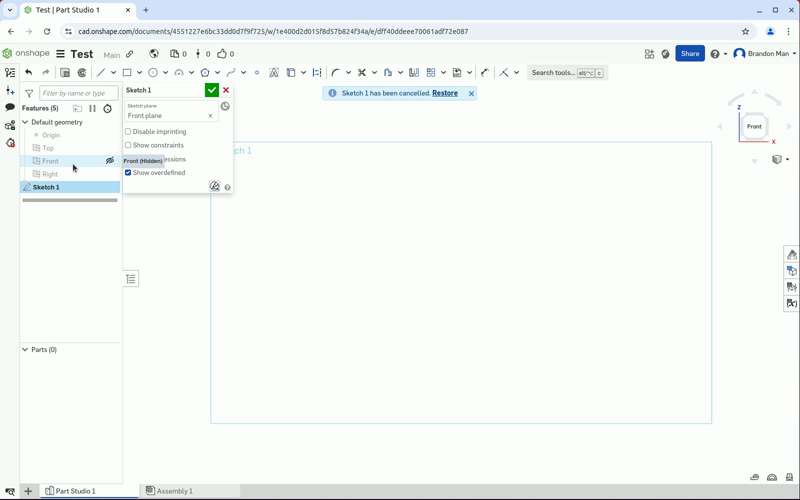
mouse_move(73, 352)
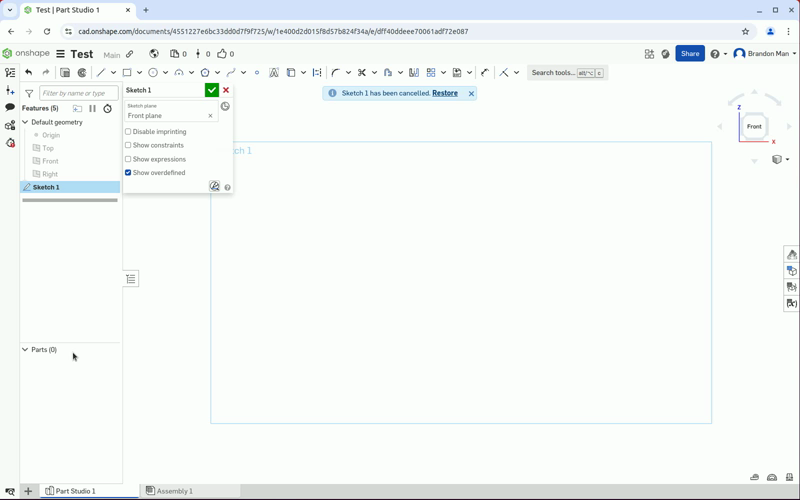
key(y)
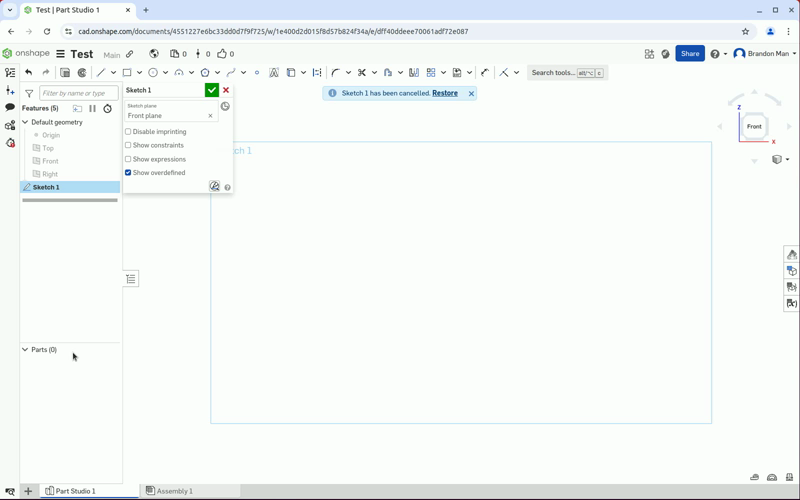
key(l)
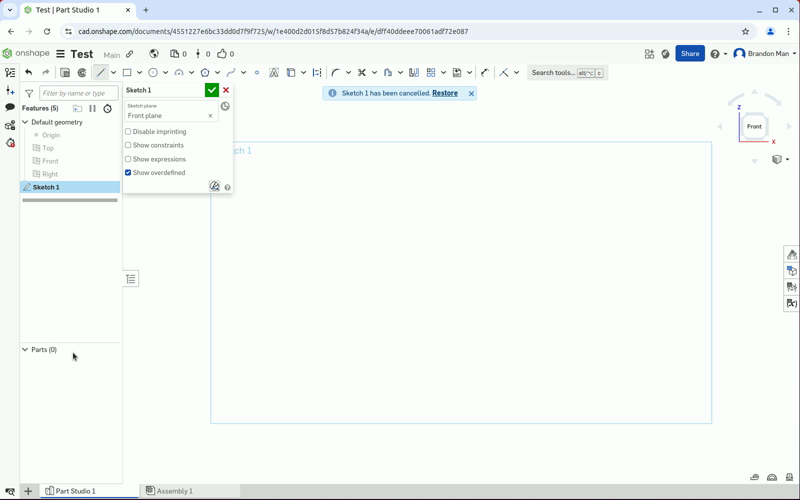
key_down(shift)
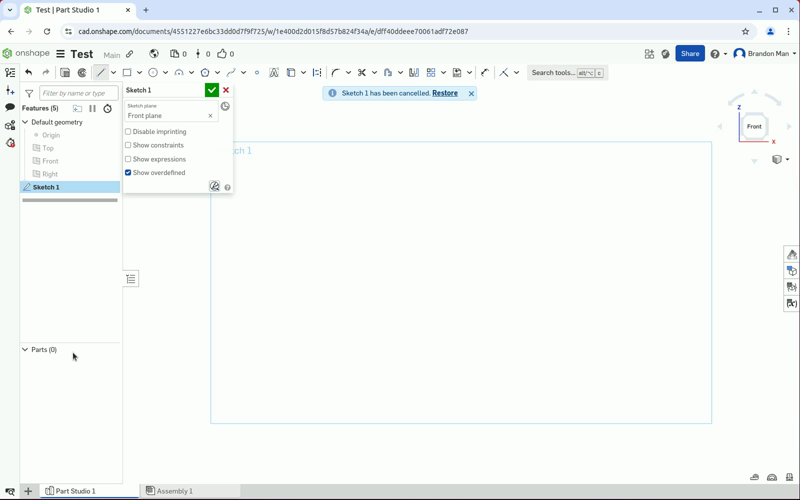
mouse_move(460, 282)
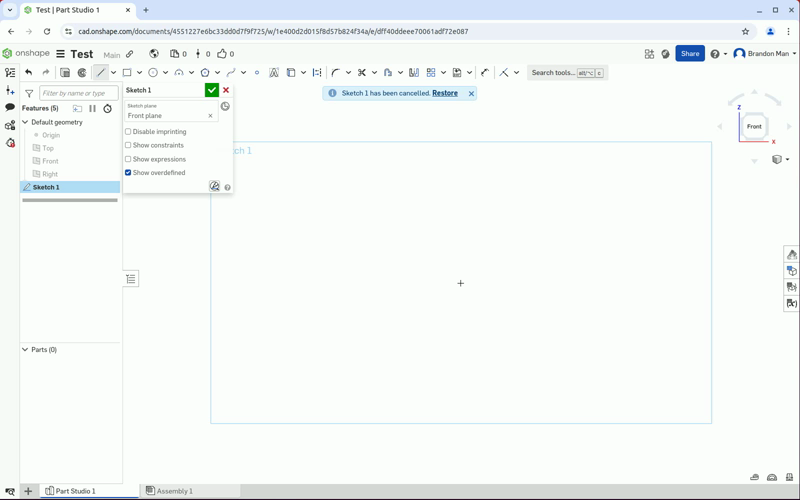
click(460, 282)
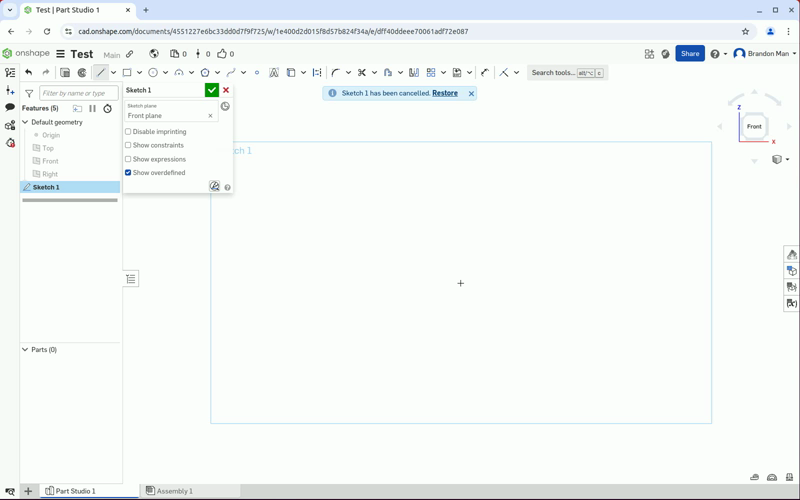
key_up(shift)
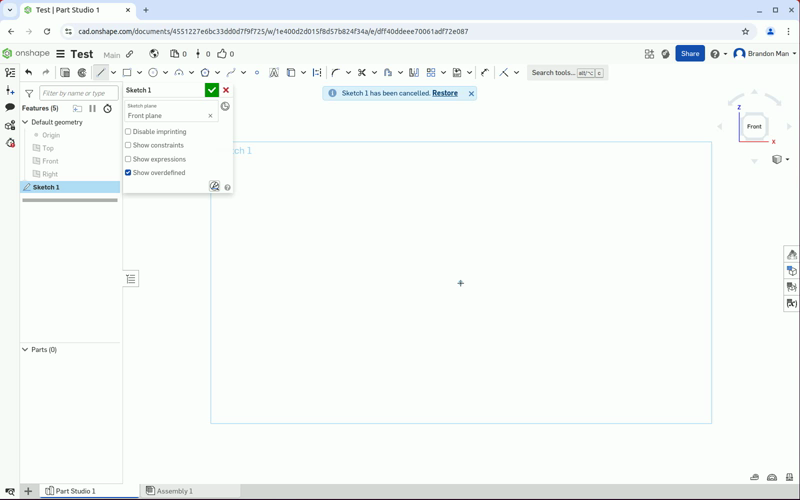
key_down(shift)
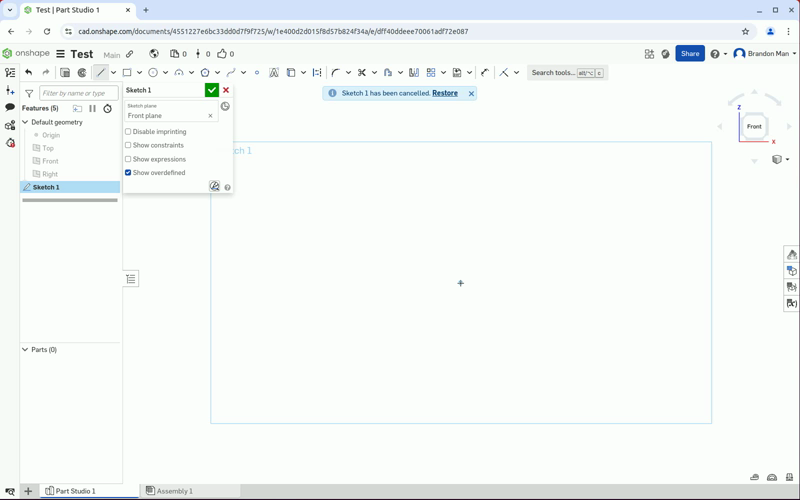
mouse_move(573, 282)
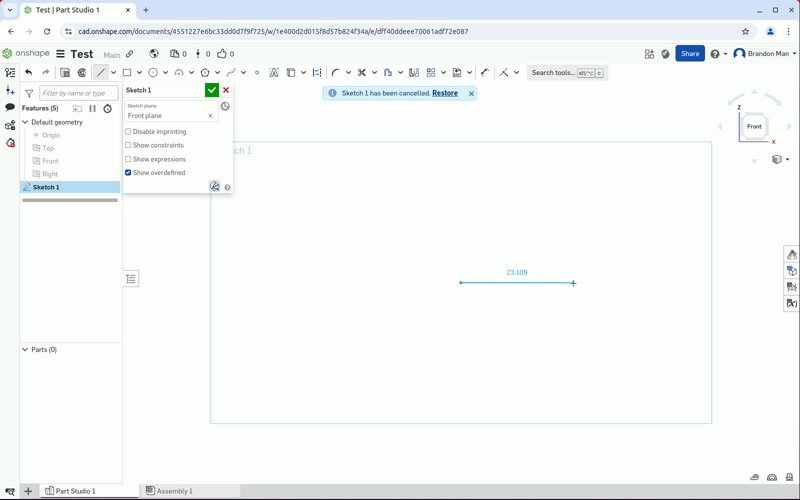
click(573, 282)
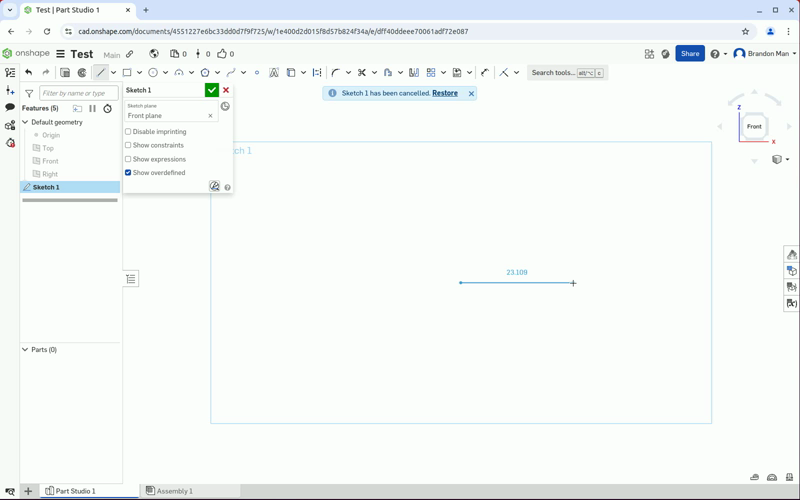
key_up(shift)
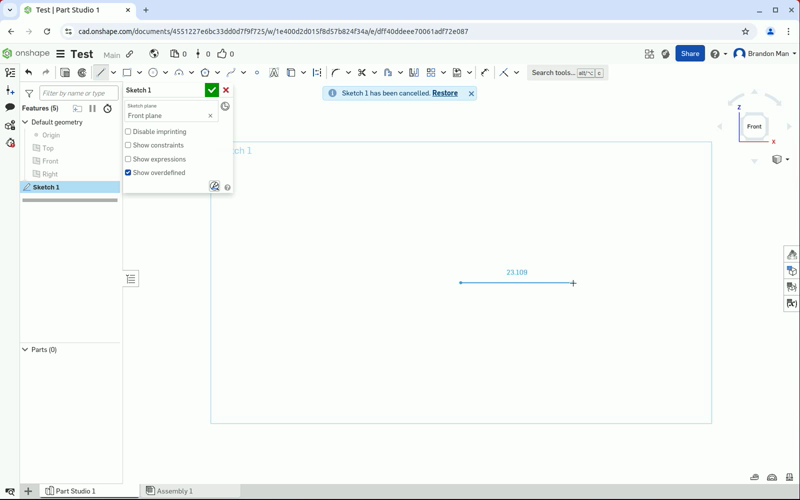
key_down(shift)
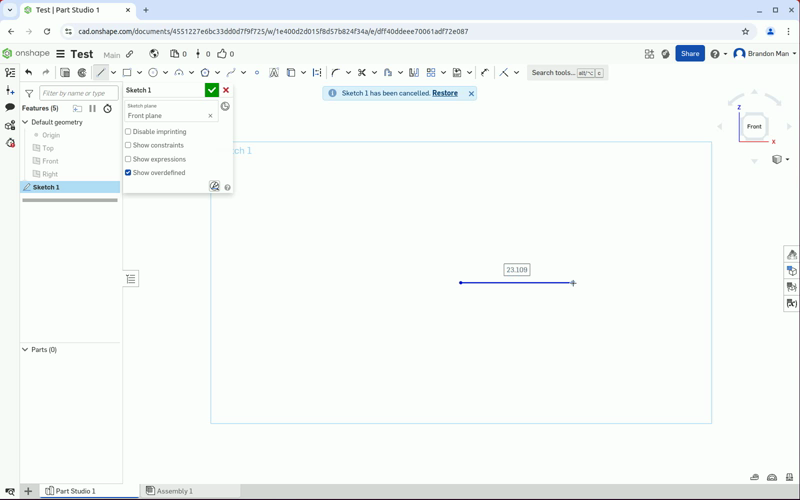
mouse_move(573, 208)
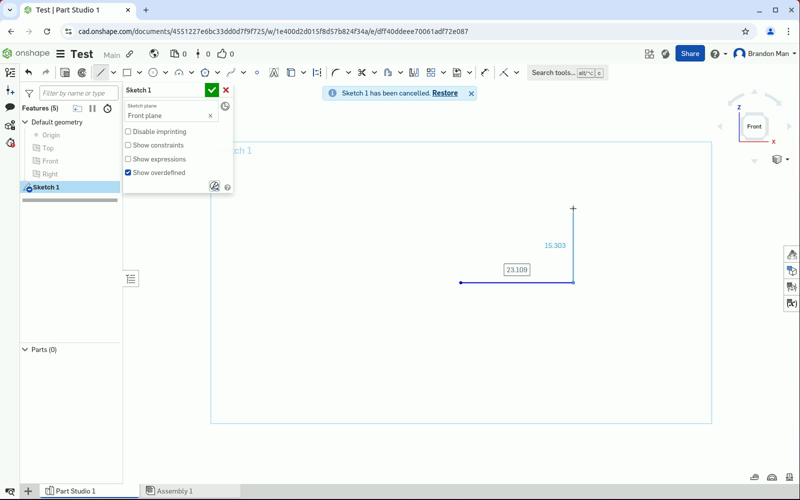
click(573, 208)
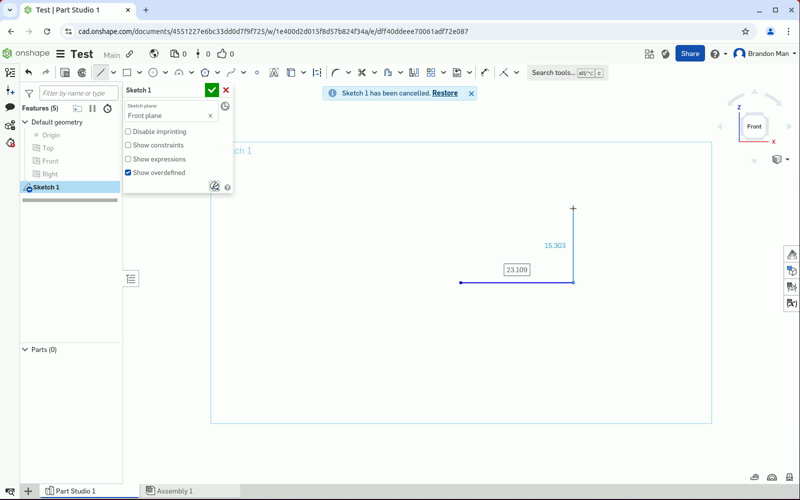
key_up(shift)
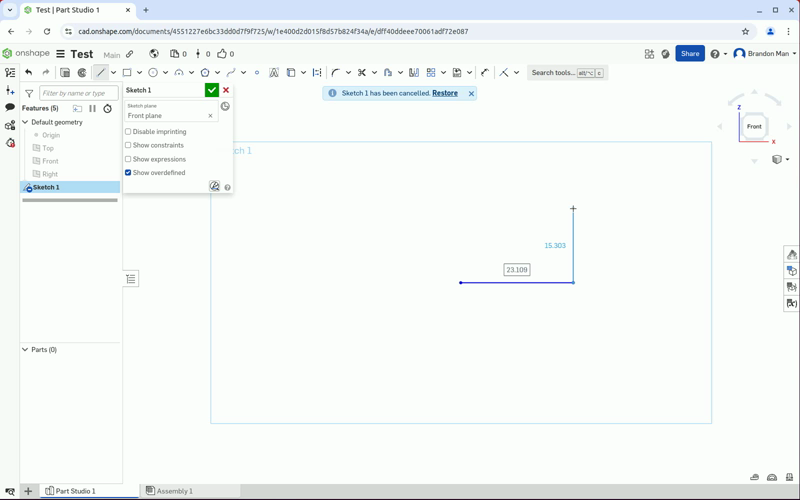
key_down(shift)
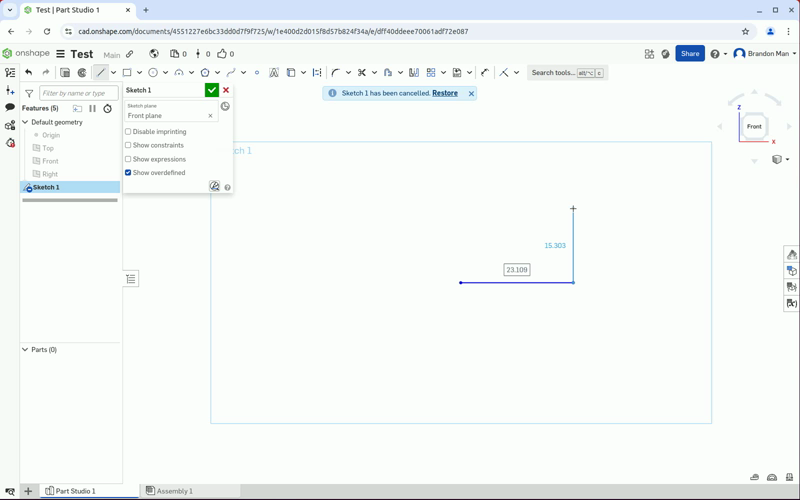
mouse_move(460, 208)
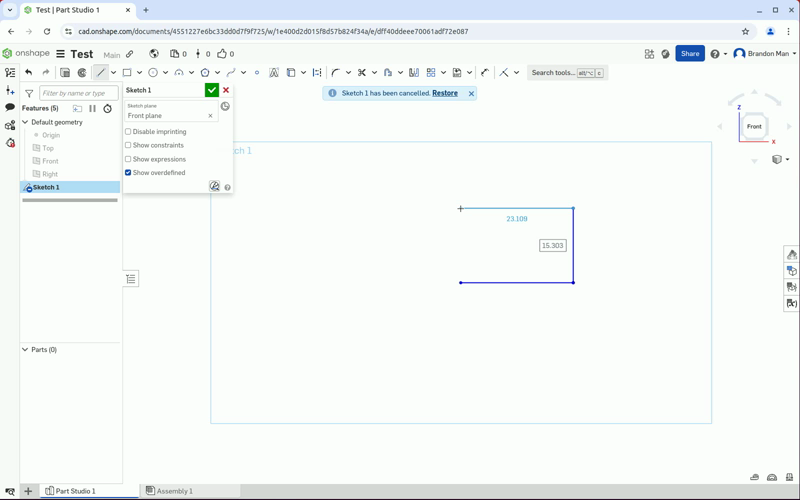
click(460, 208)
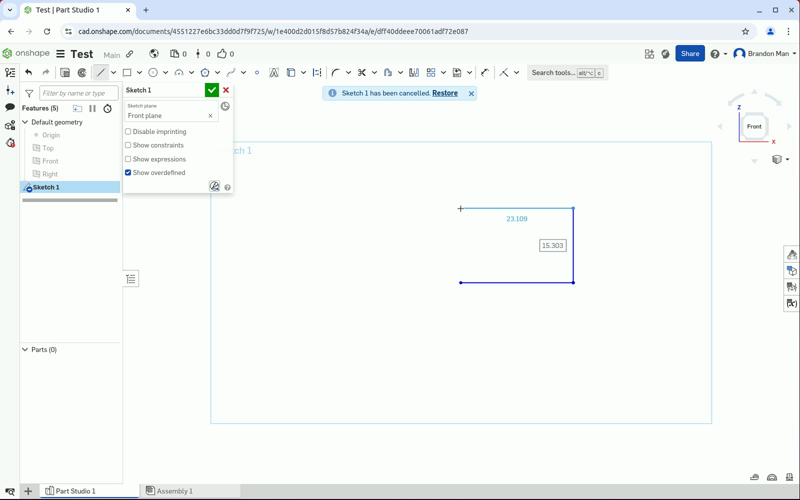
key_up(shift)
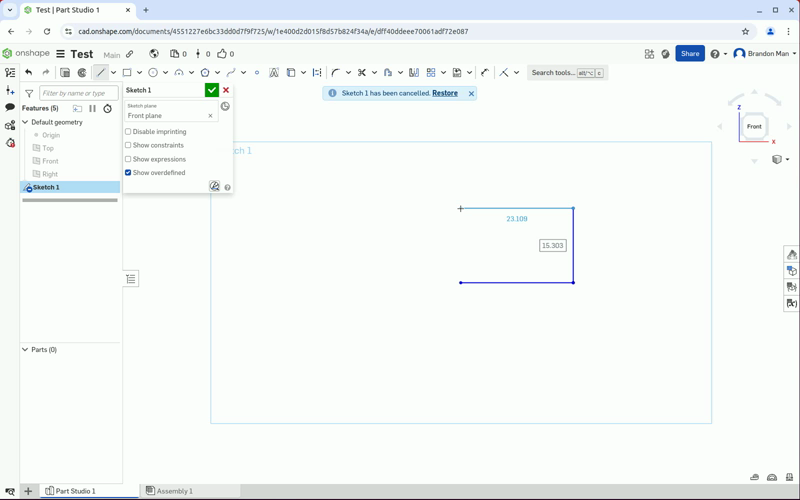
key_down(shift)
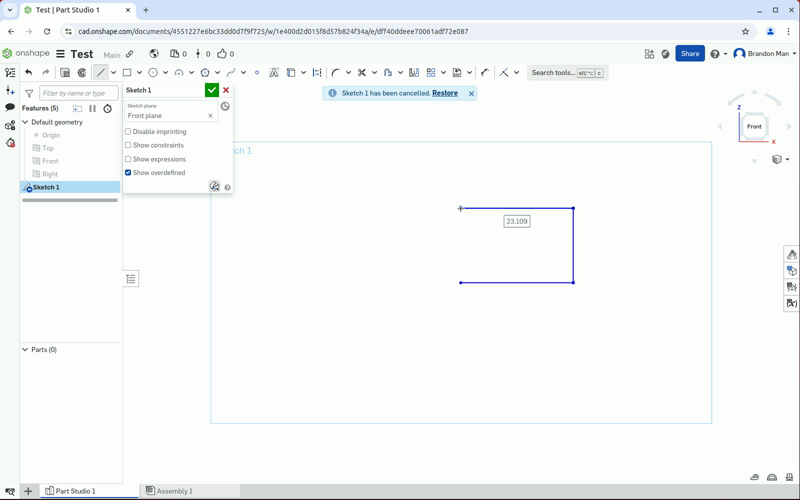
mouse_move(460, 282)
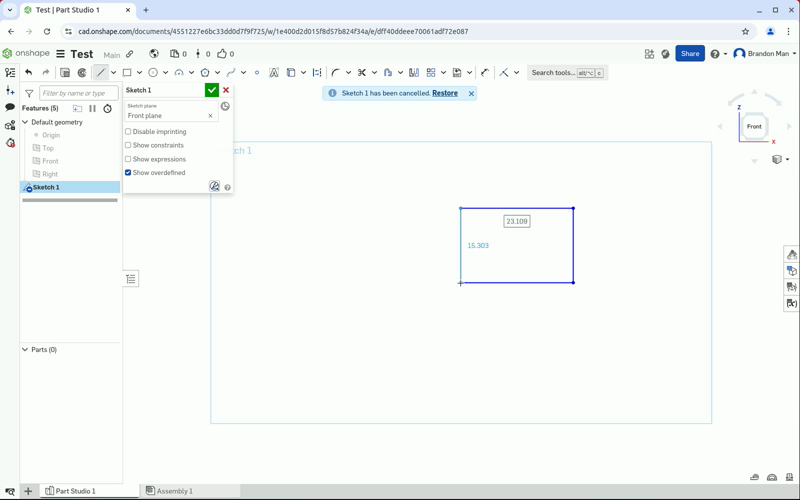
key_up(shift)
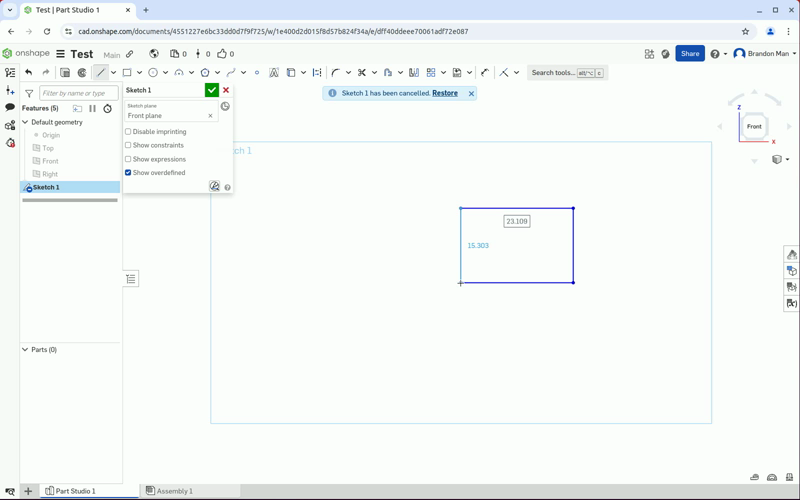
click(460, 282)
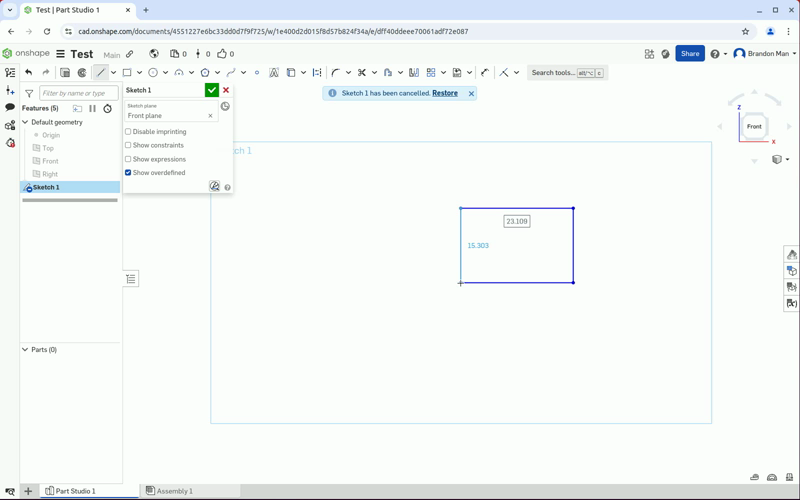
key(esc)
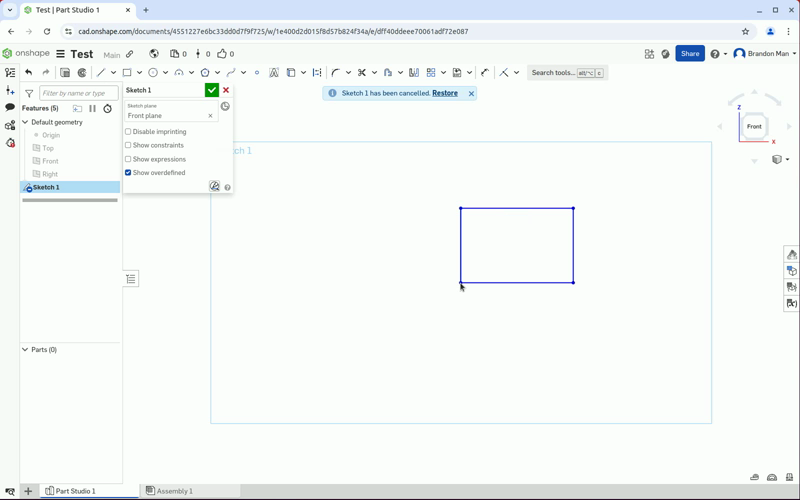
mouse_move(510, 238)
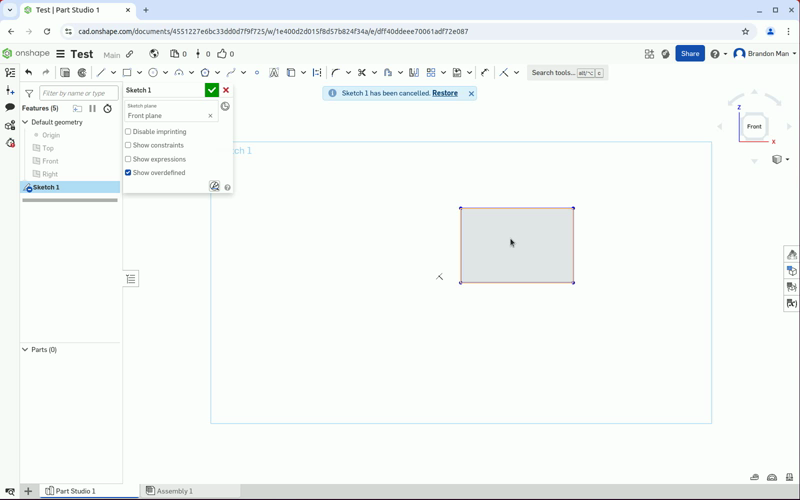
click(510, 238)
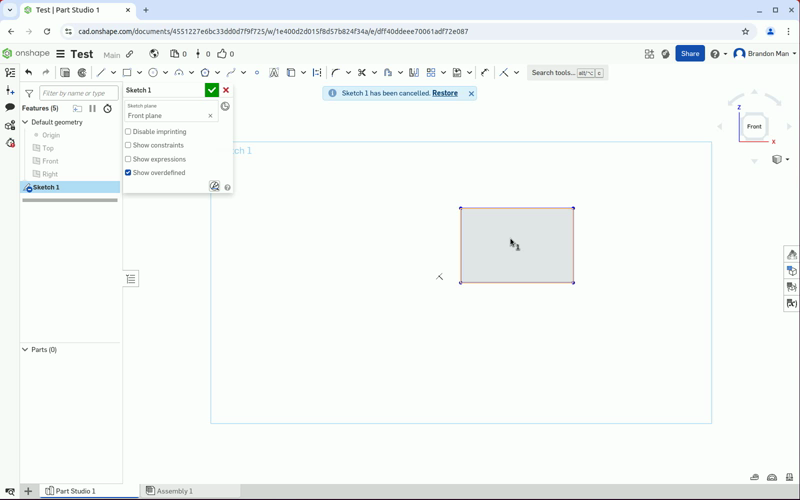
mouse_move(73, 352)
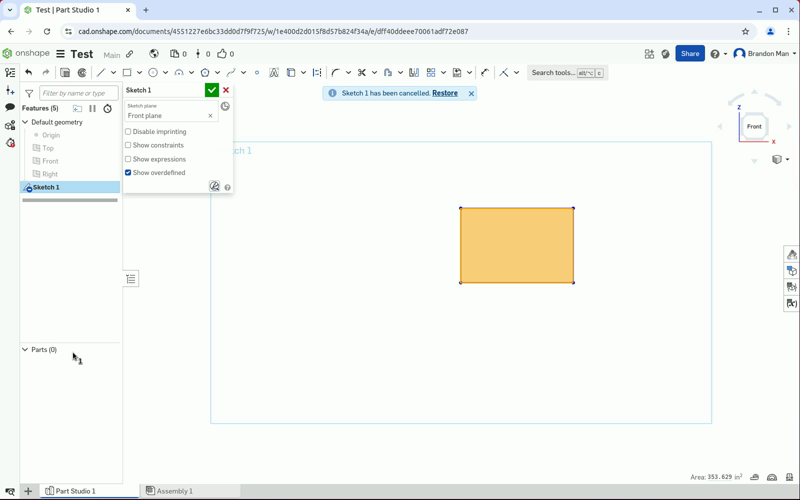
key(shift+y)
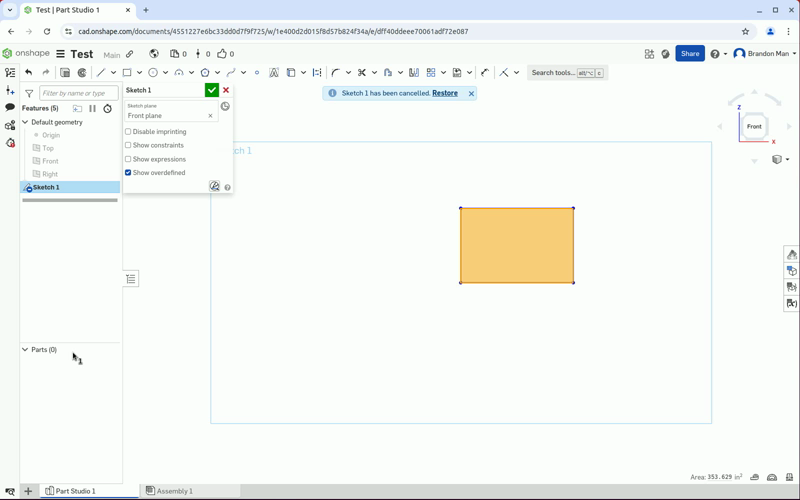
key(shift+e)
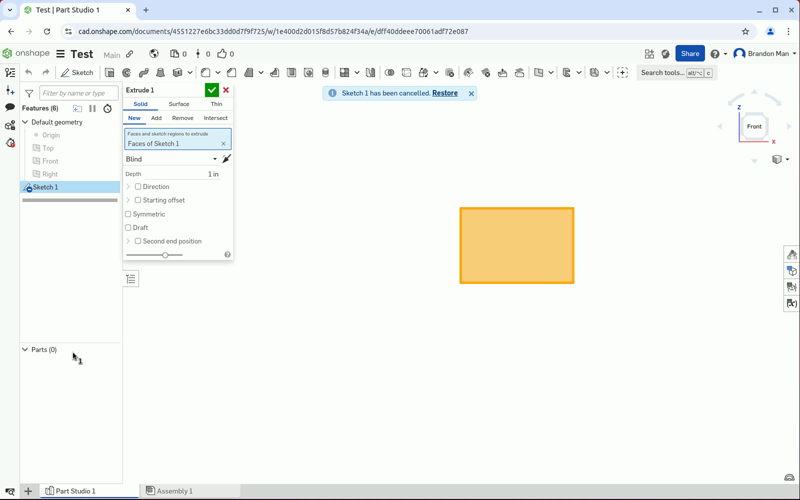
mouse_move(143, 106)
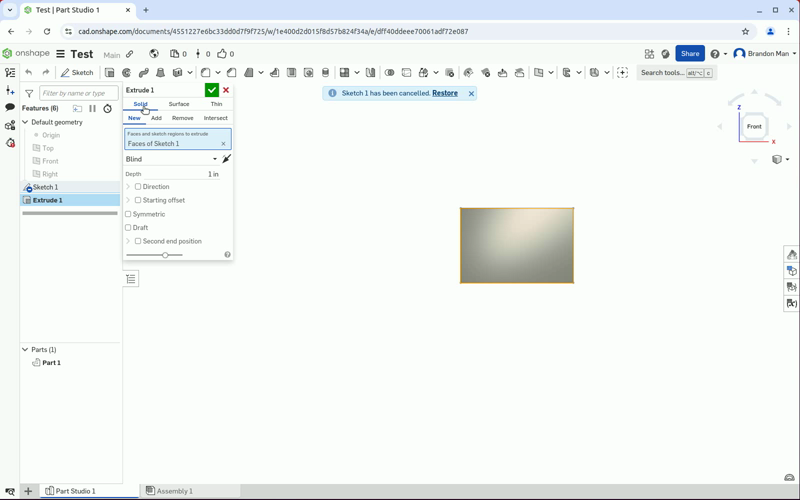
click(143, 106)
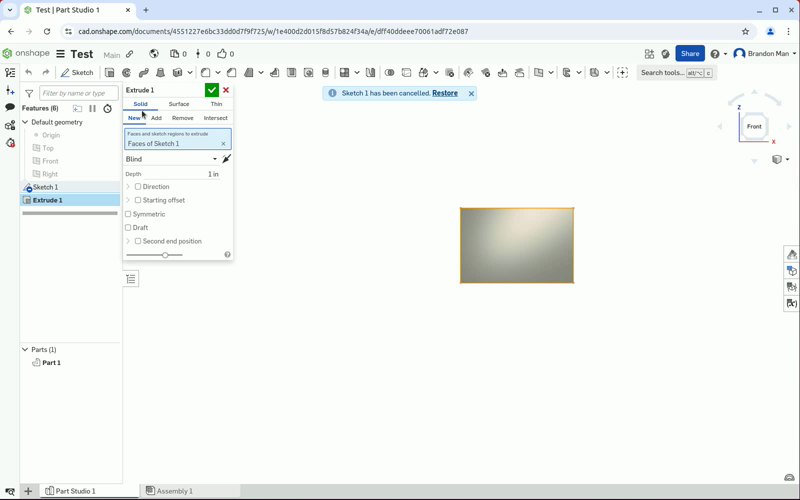
mouse_move(137, 120)
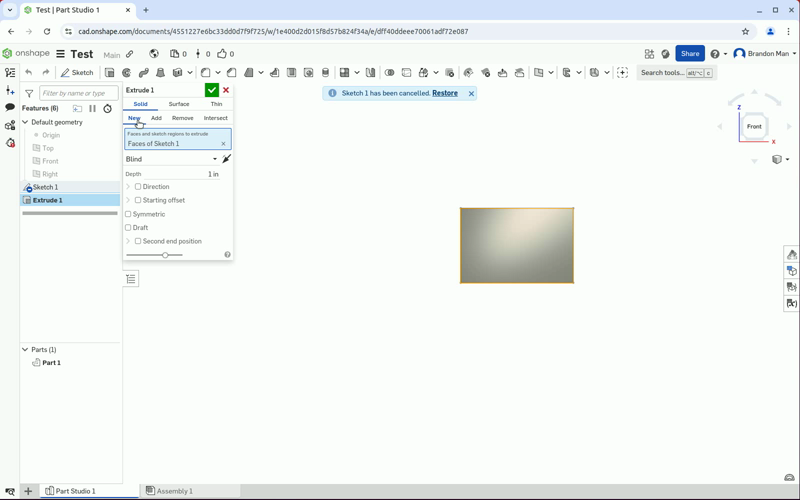
click(137, 120)
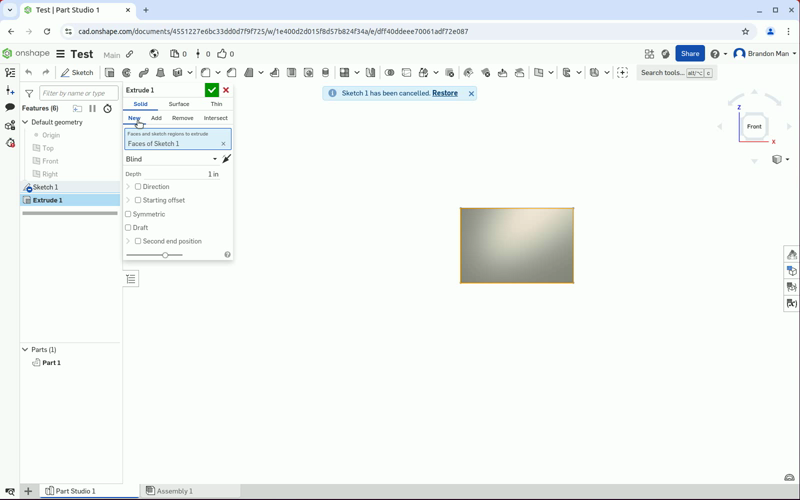
key(tab, 4)
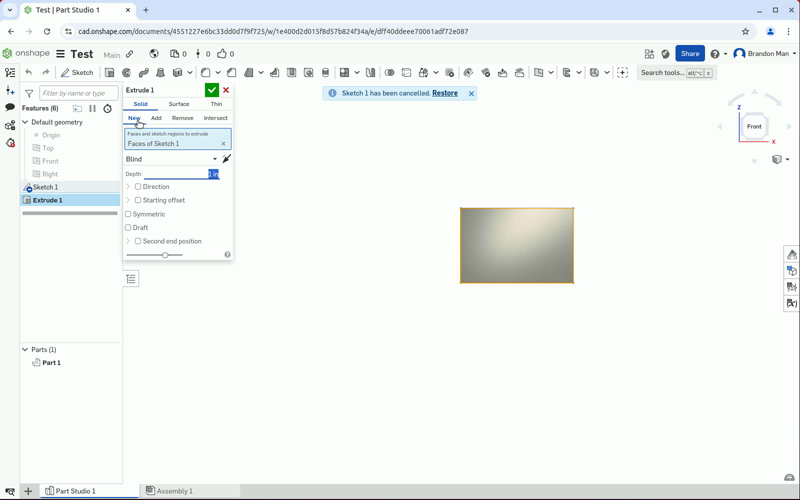
text(15.406)
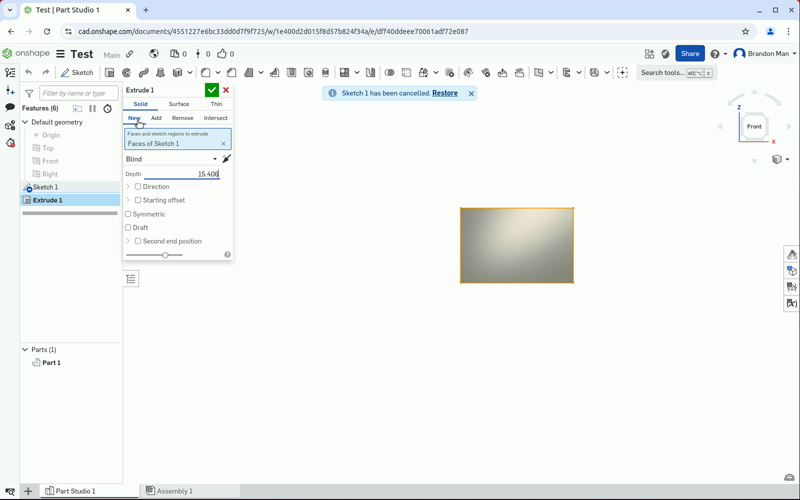
key(tab, 3)
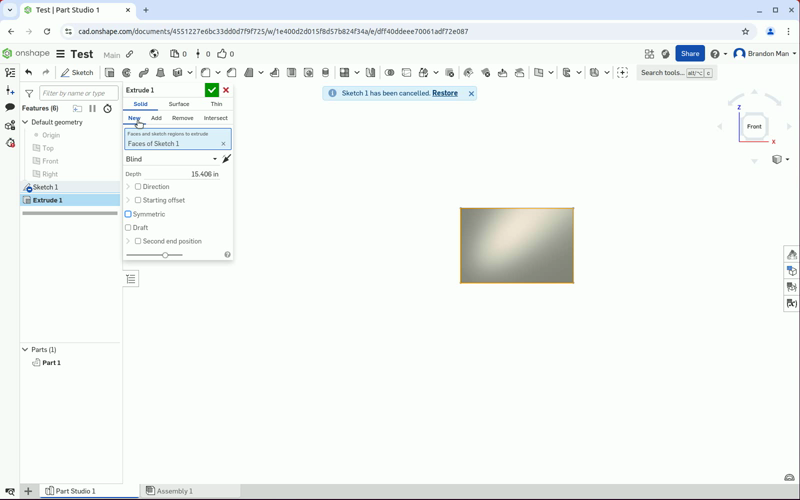
key(space)
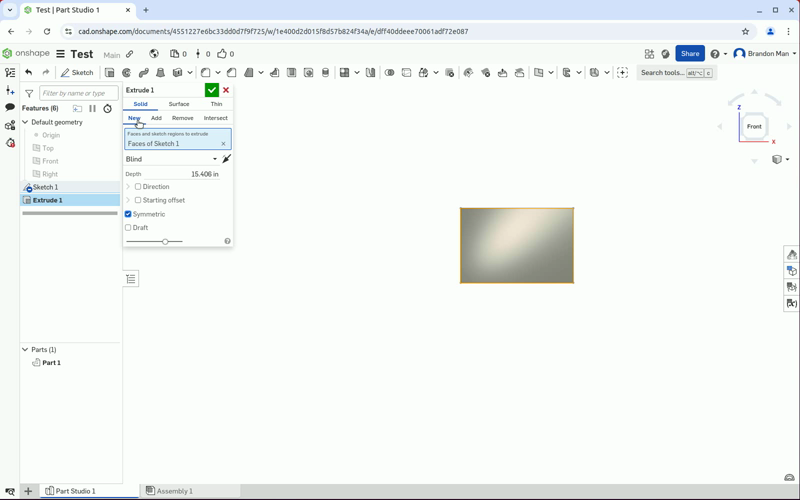
key(enter)
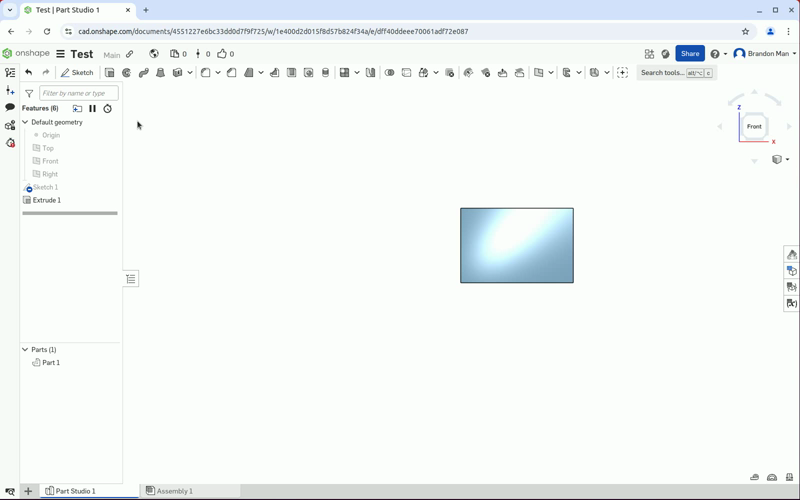
key(shift+h)
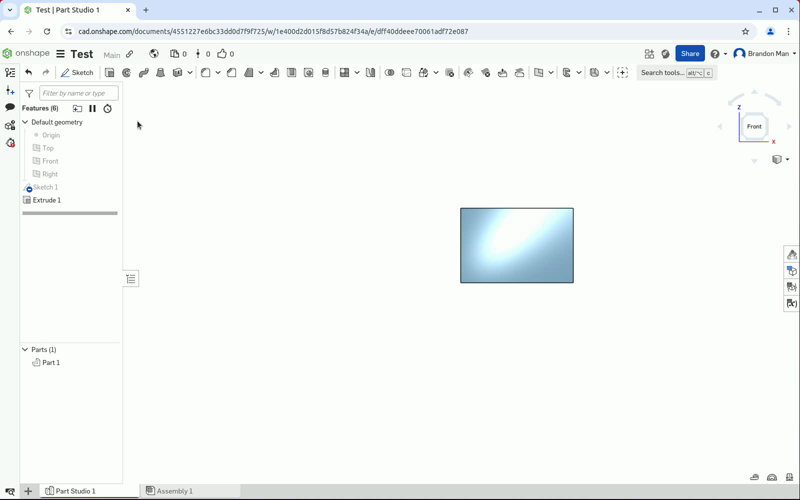
key(shift+h)
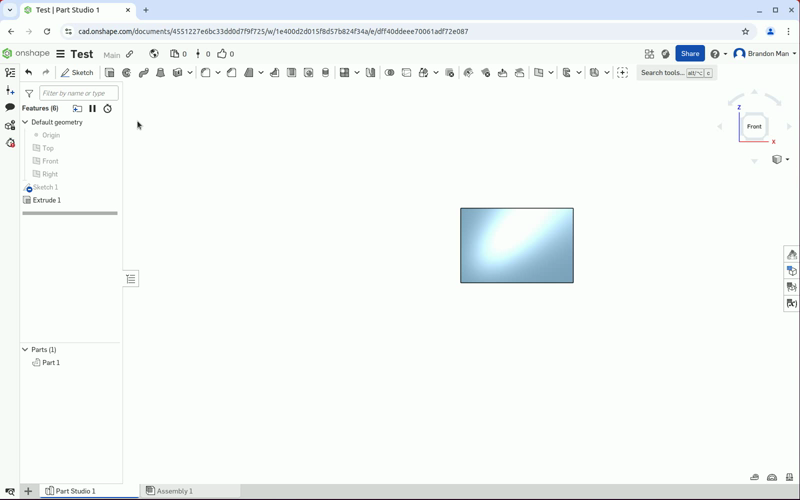
mouse_move(73, 189)
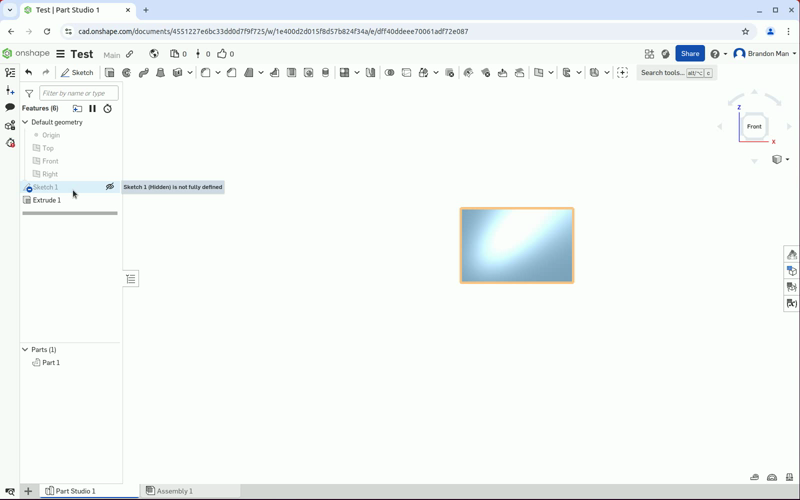
click(73, 189)
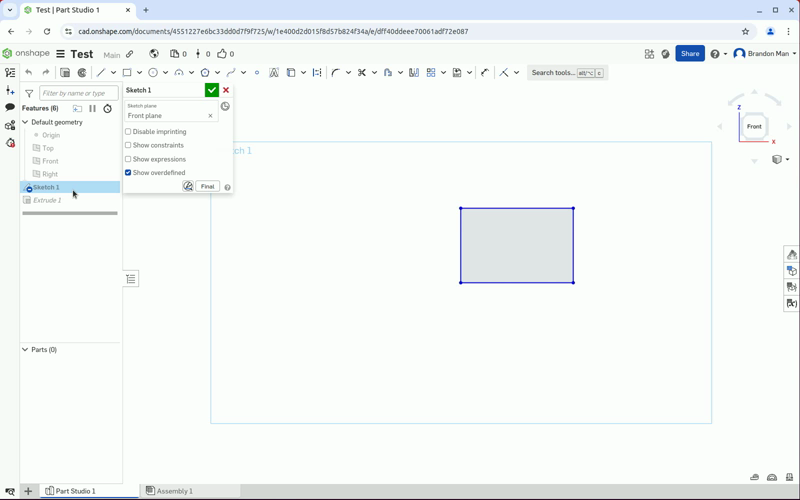
mouse_move(229, 92)
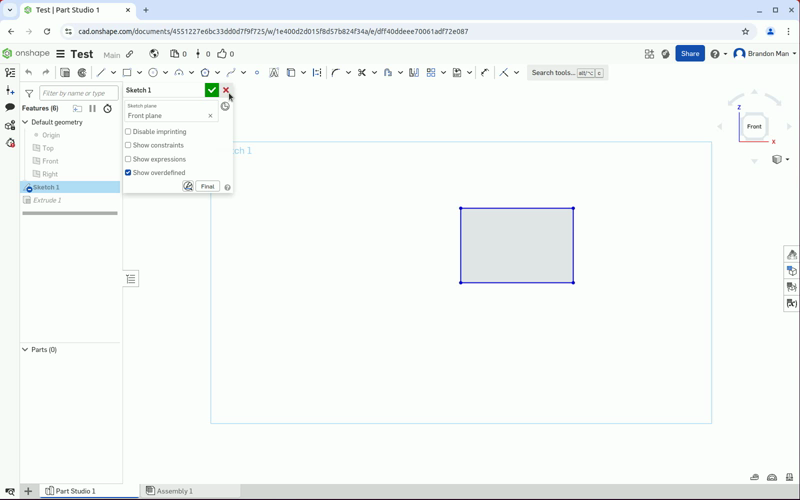
click(229, 92)
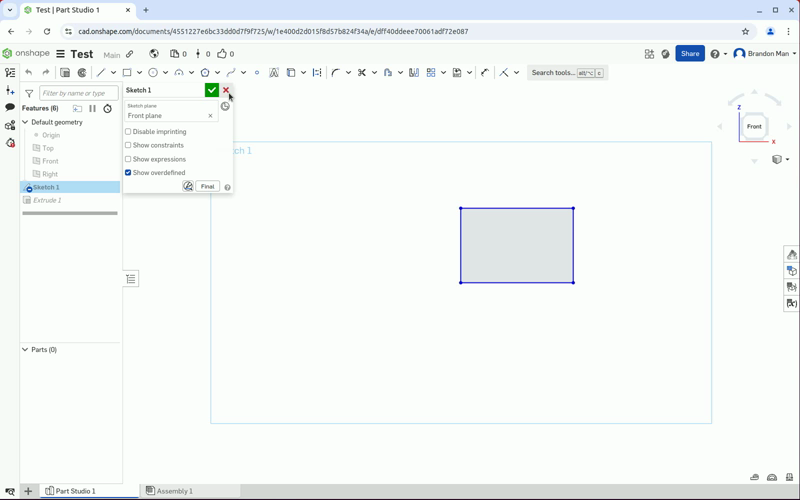
key(shift+s)
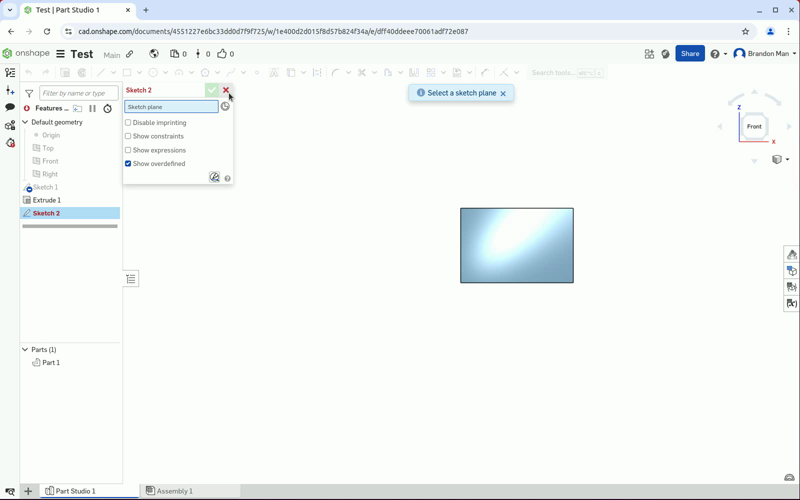
mouse_move(73, 163)
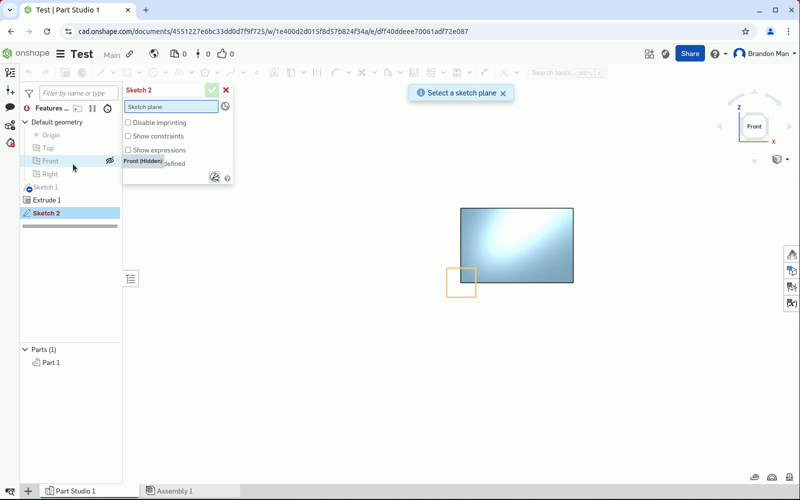
click(73, 163)
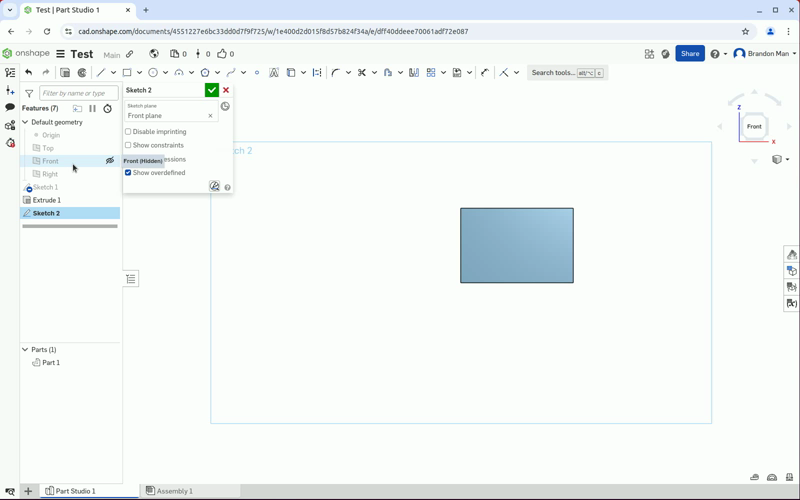
mouse_move(73, 352)
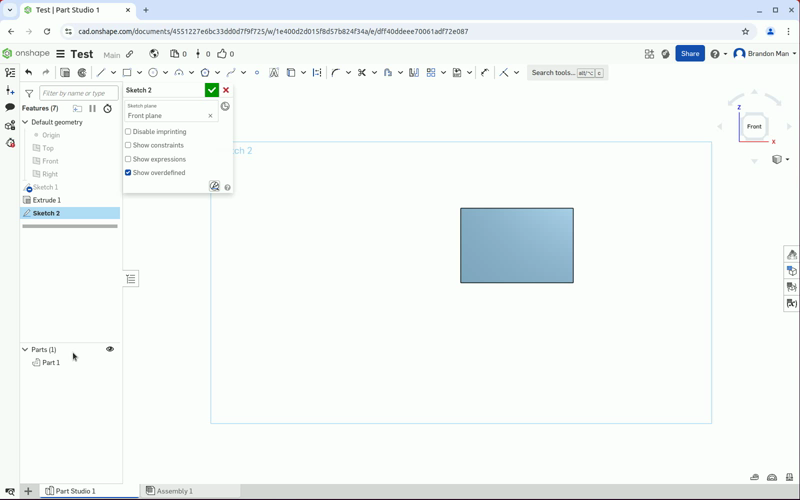
key(y)
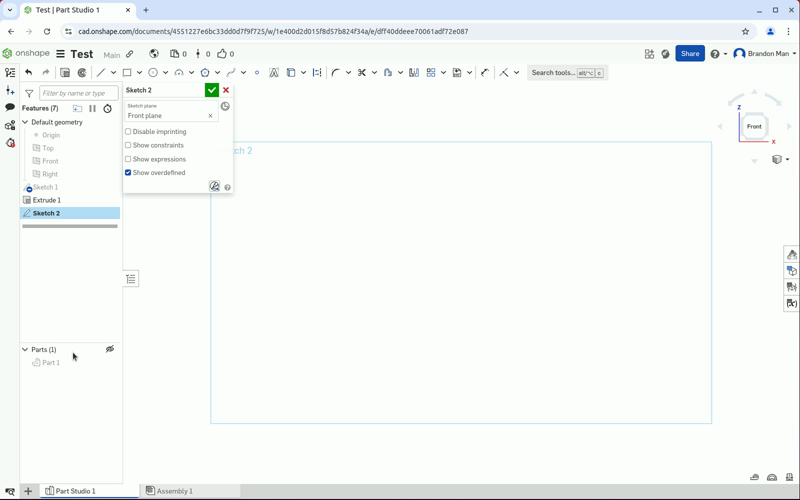
key(l)
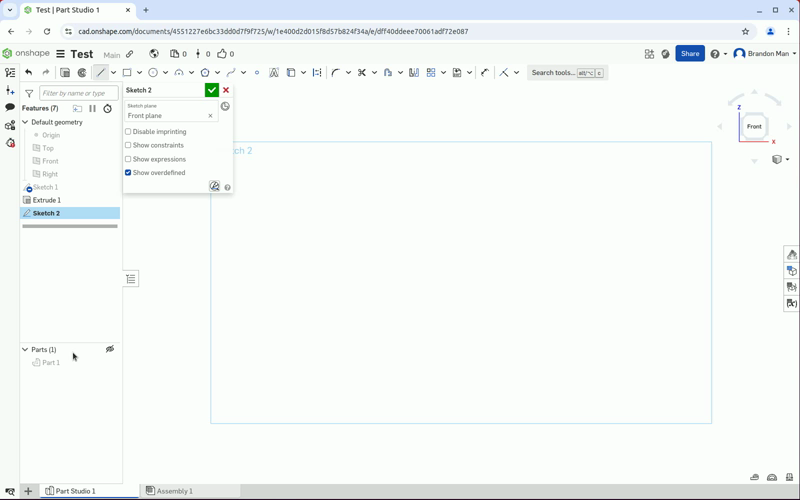
key_down(shift)
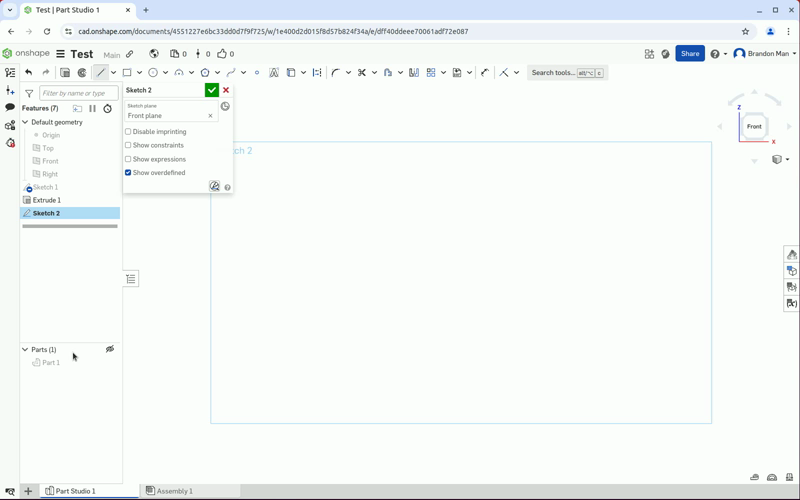
mouse_move(516, 207)
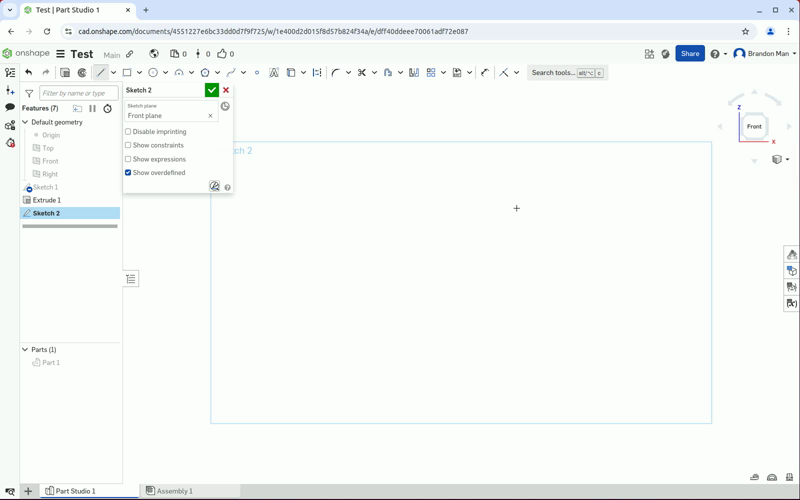
click(516, 207)
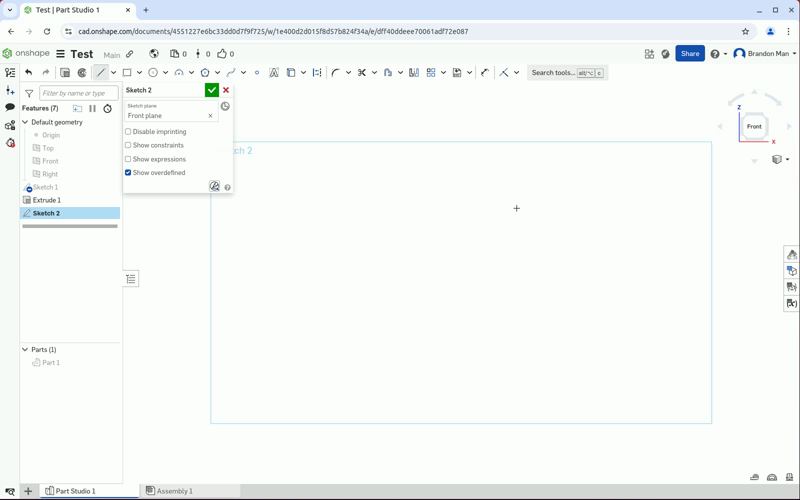
key_up(shift)
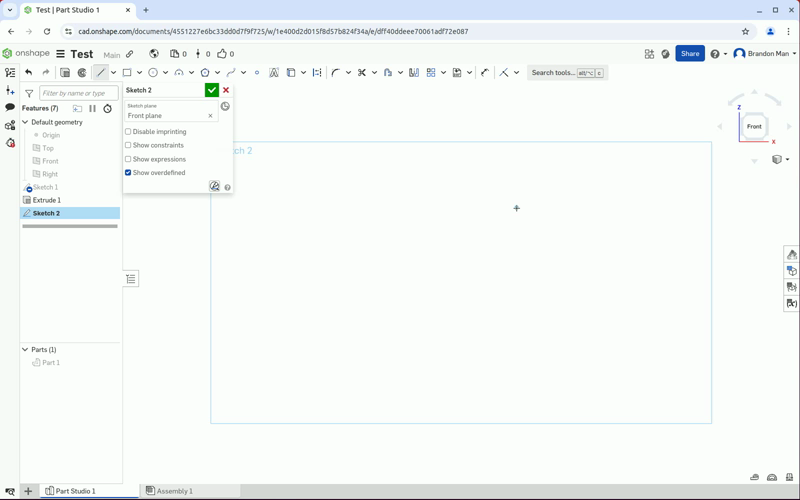
key_down(shift)
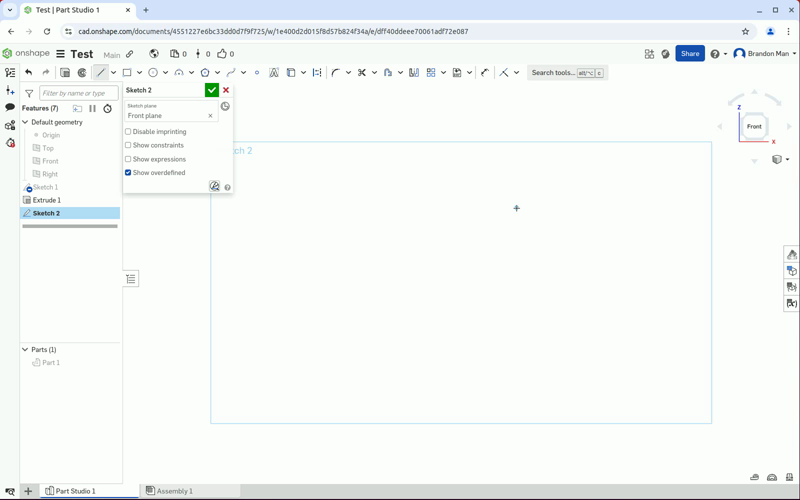
mouse_move(573, 264)
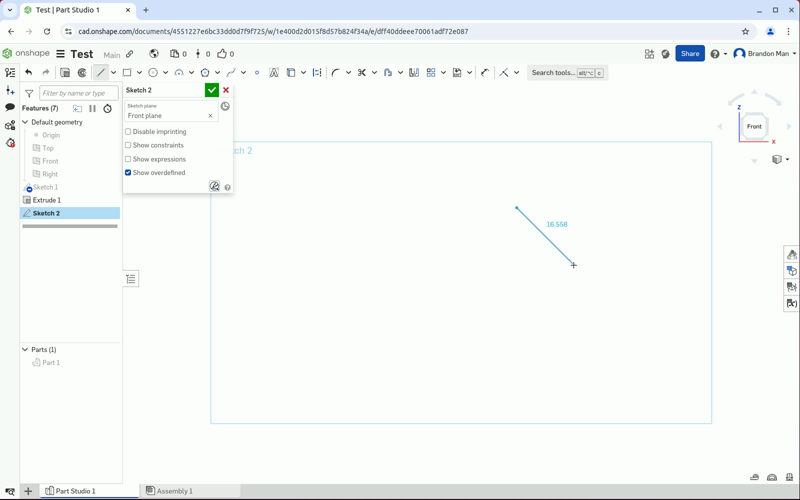
click(573, 264)
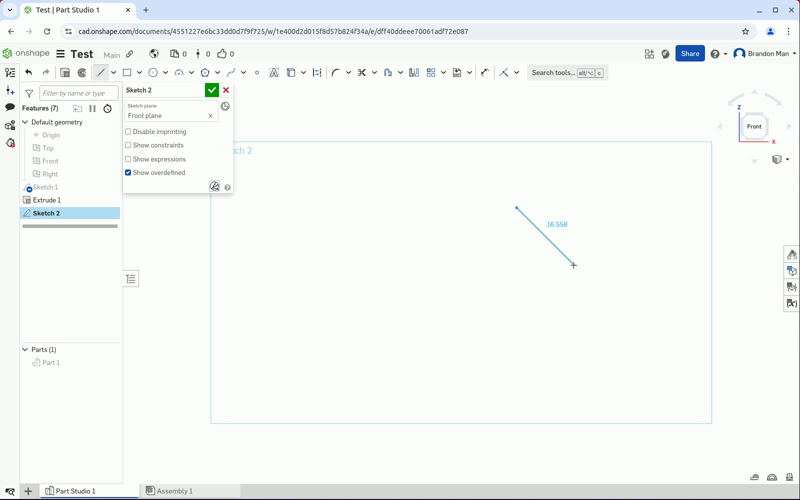
key_up(shift)
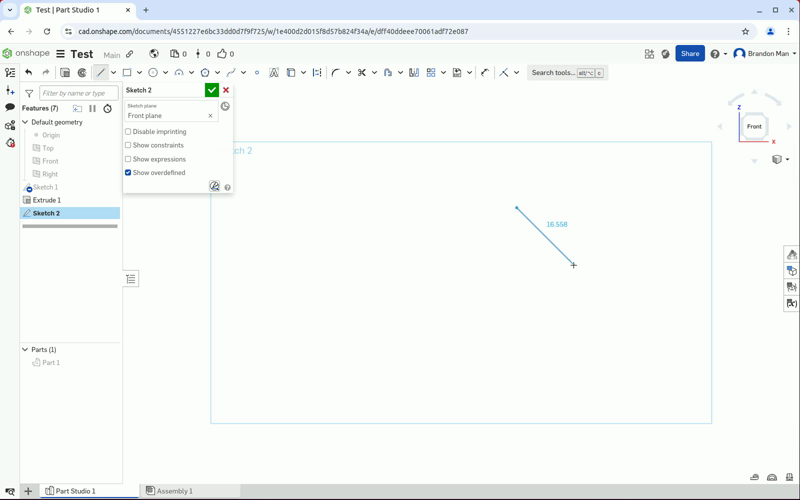
key_down(shift)
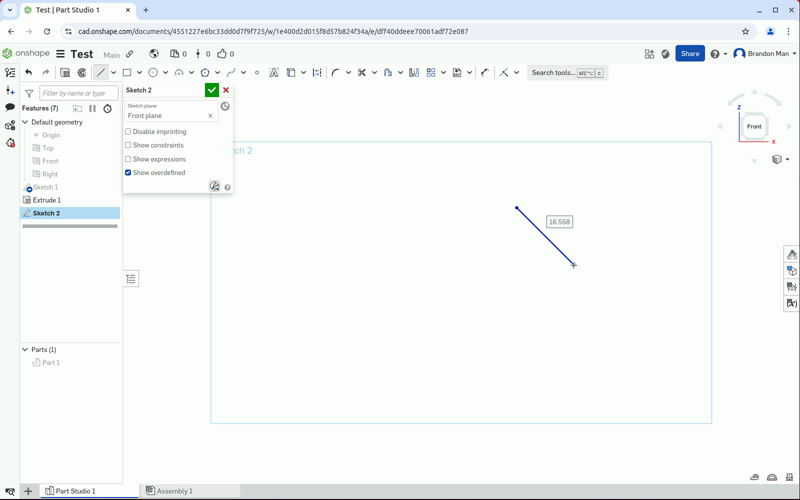
mouse_move(589, 264)
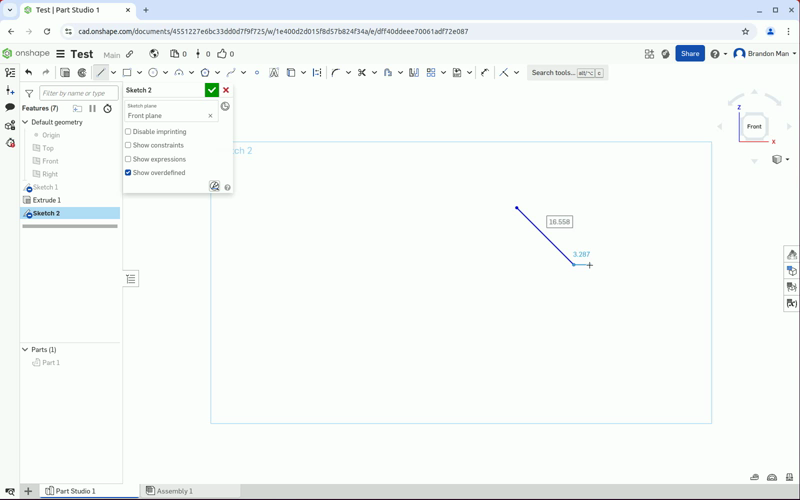
mouse_move(573, 207)
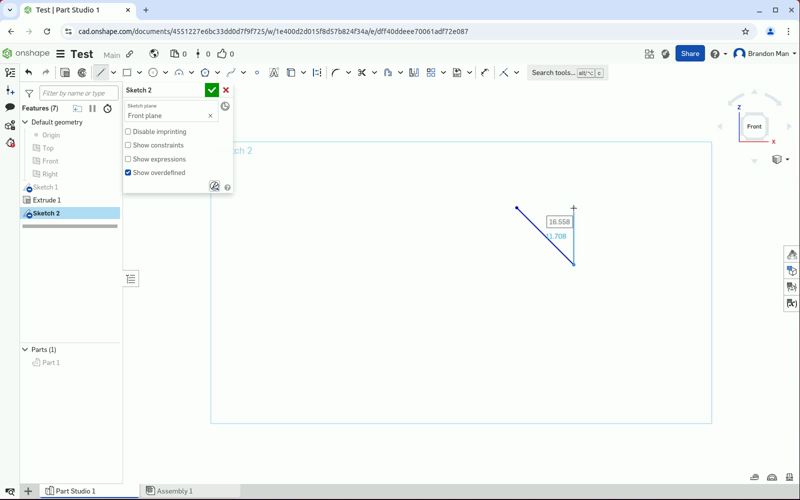
click(573, 207)
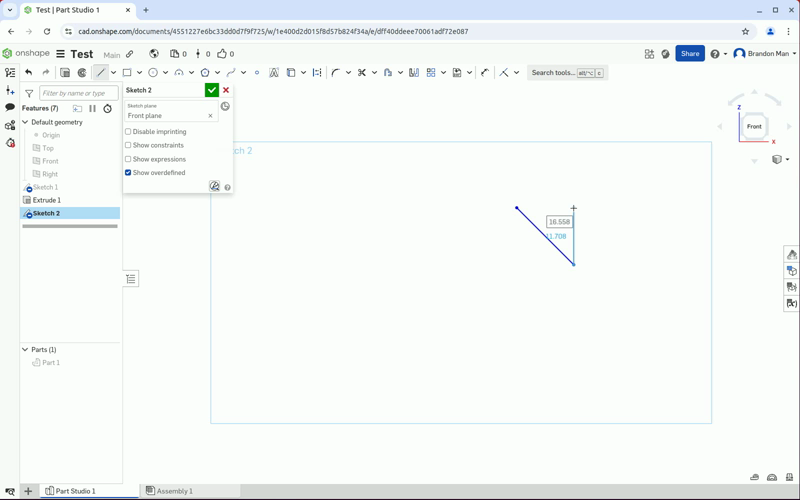
key_up(shift)
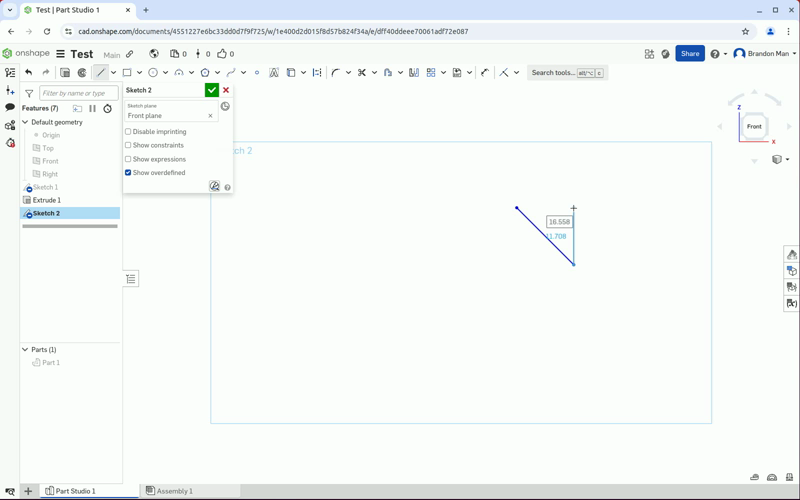
mouse_move(589, 207)
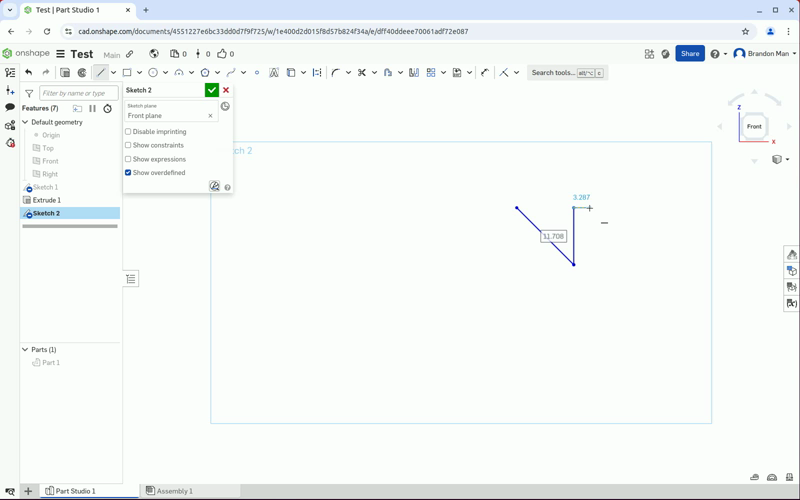
key_down(shift)
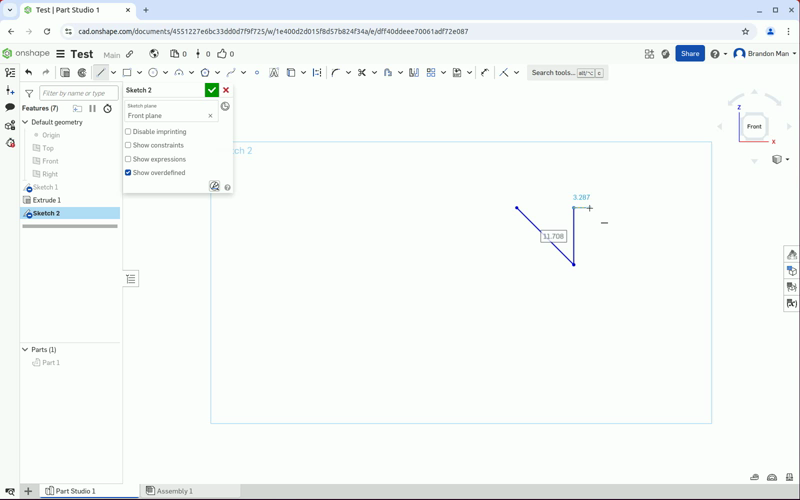
mouse_move(516, 207)
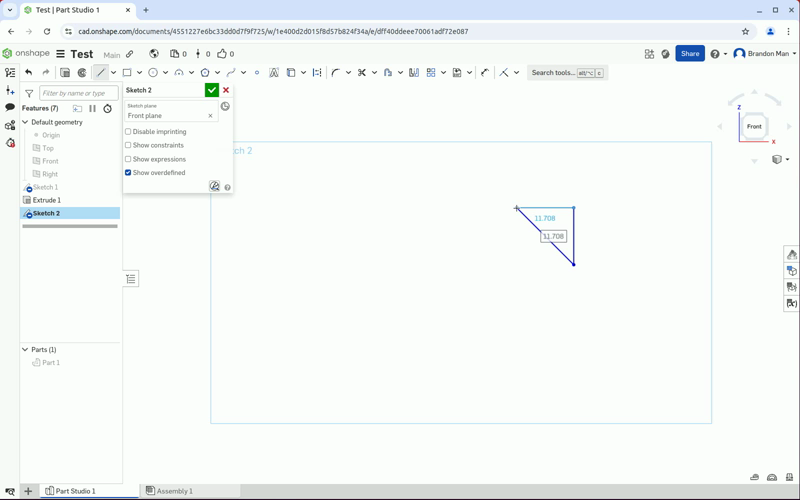
key_up(shift)
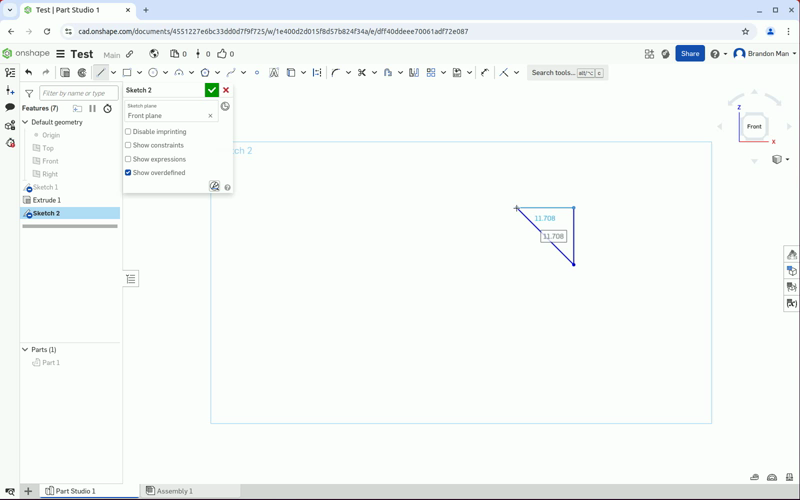
click(516, 207)
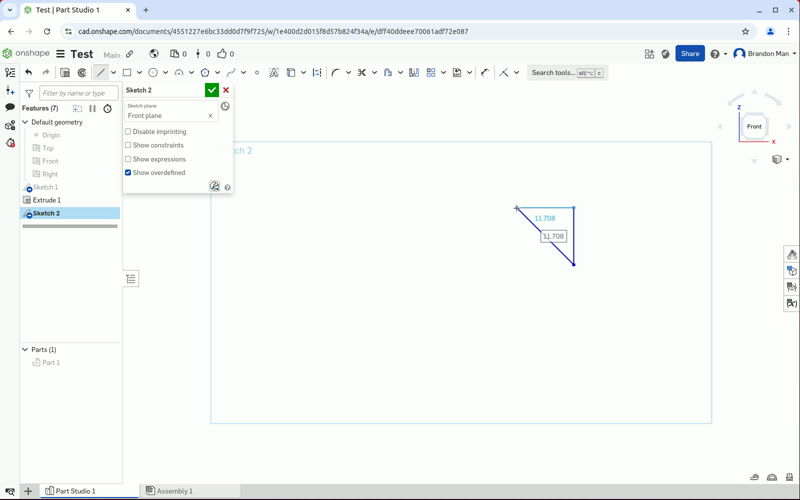
key(esc)
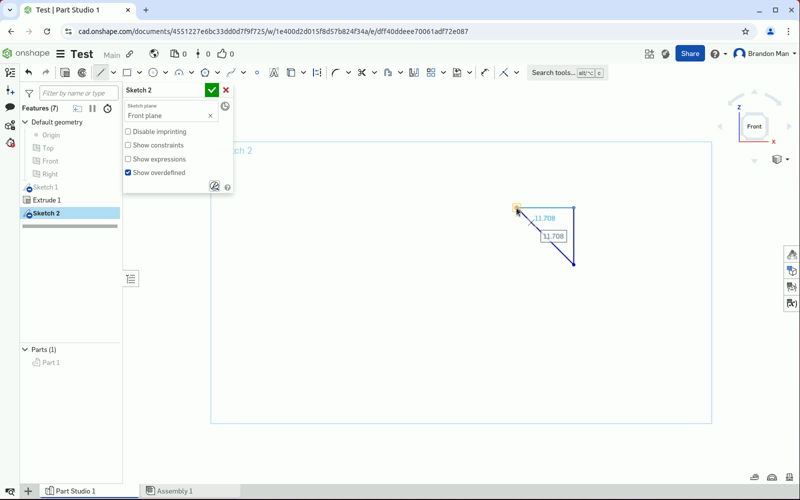
mouse_move(568, 249)
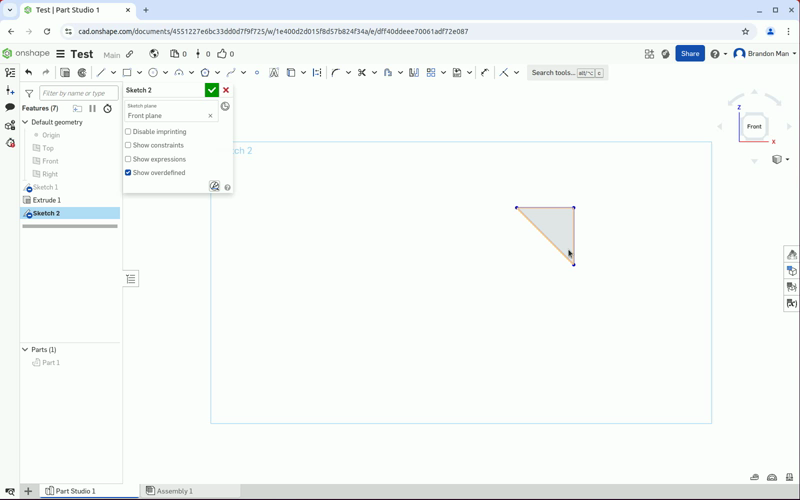
scroll(6)
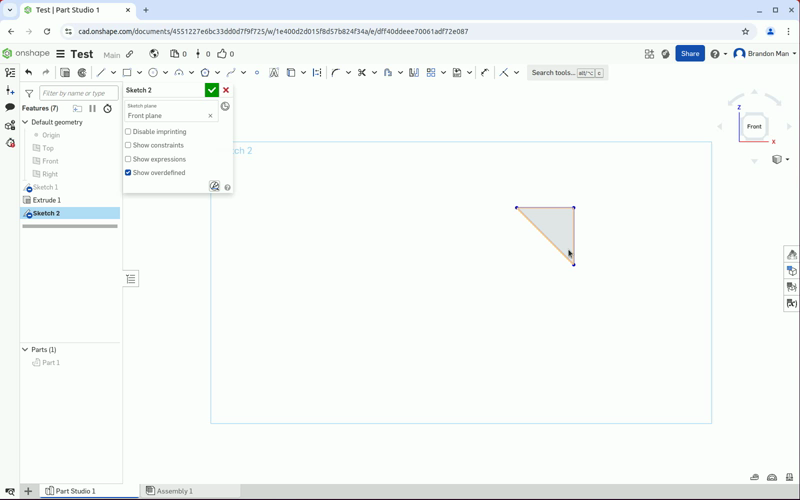
scroll(6)
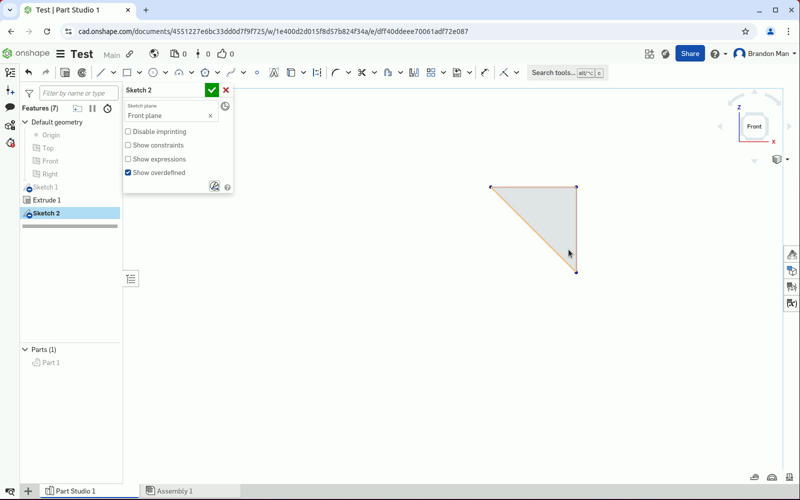
scroll(6)
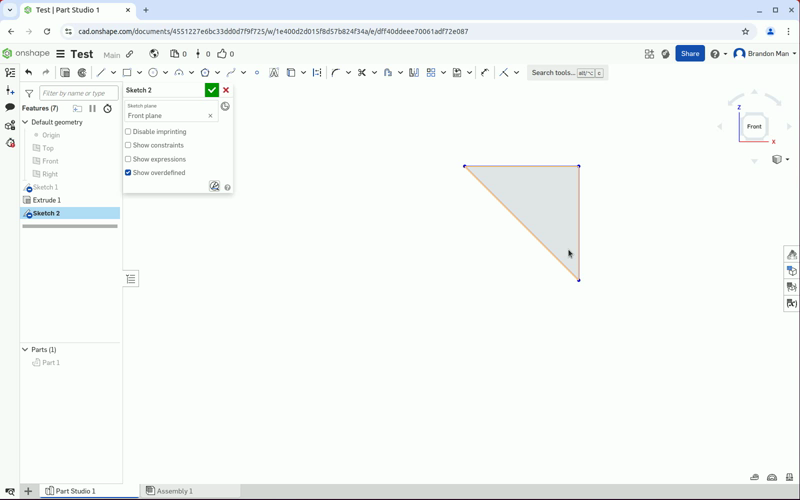
scroll(6)
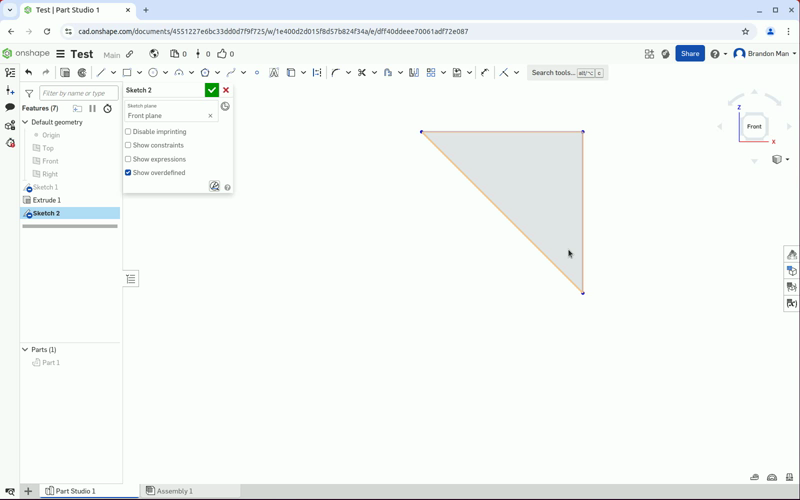
scroll(6)
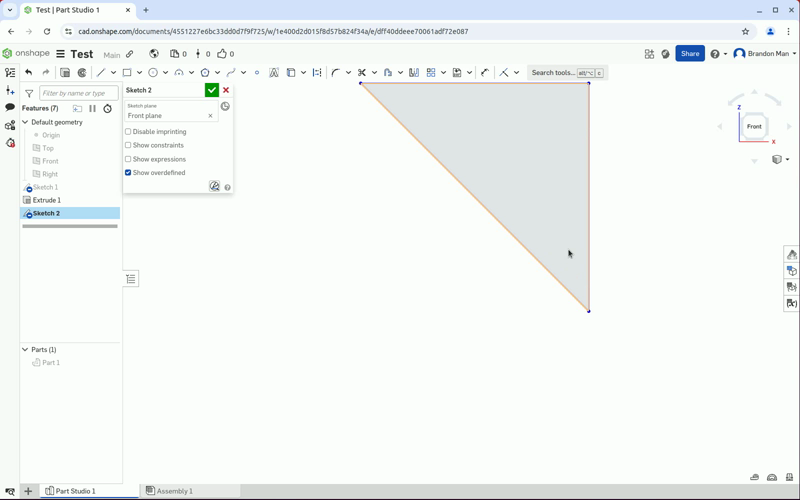
scroll(6)
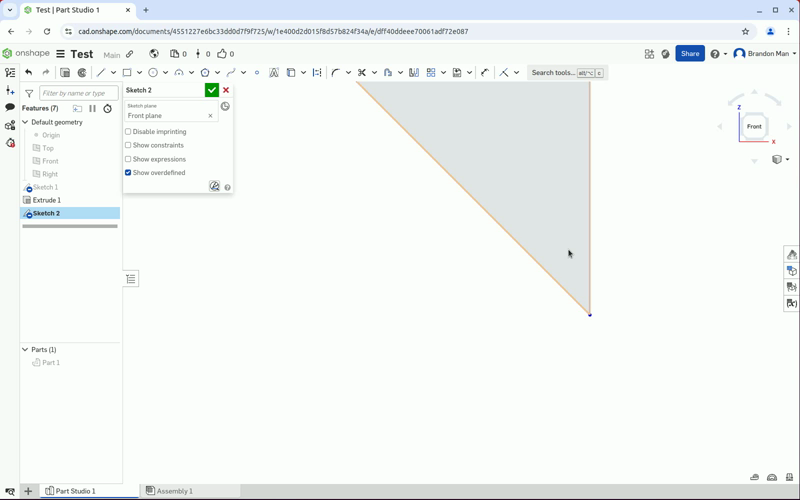
scroll(6)
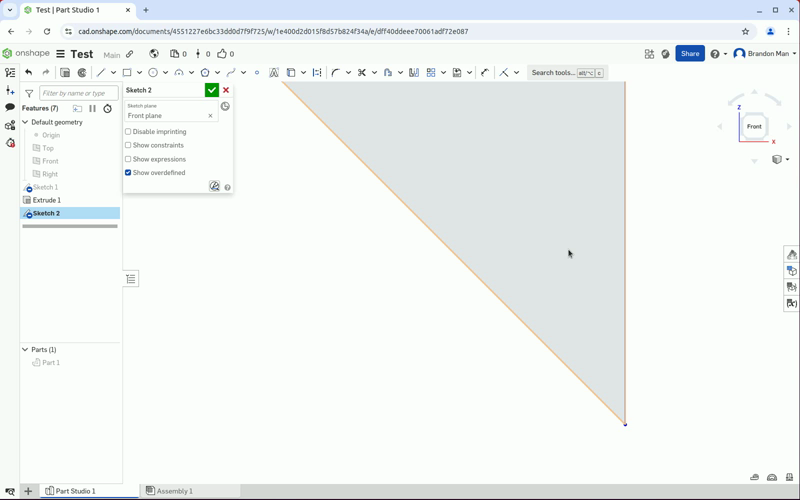
click(568, 249)
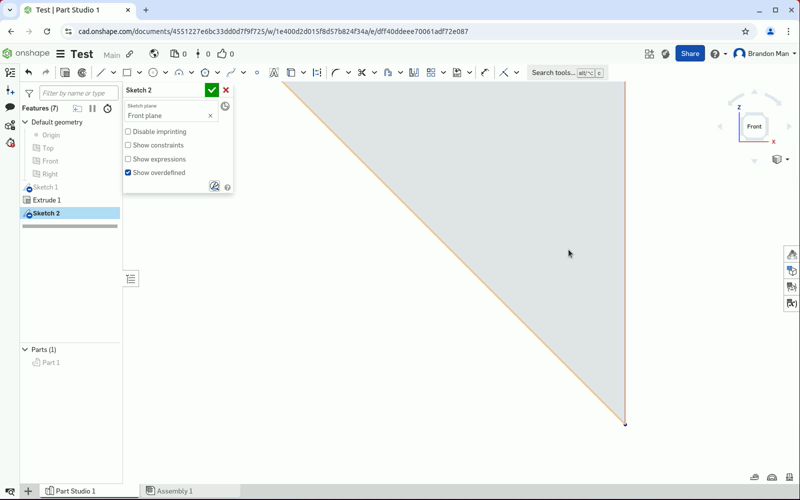
scroll(-6)
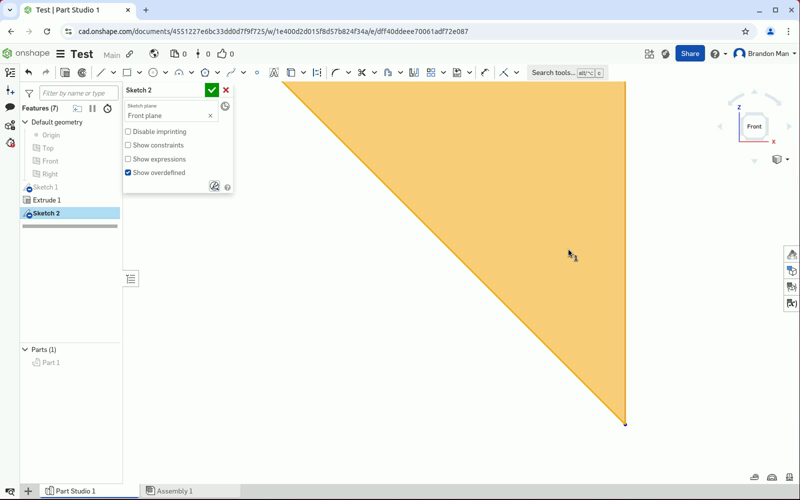
scroll(-6)
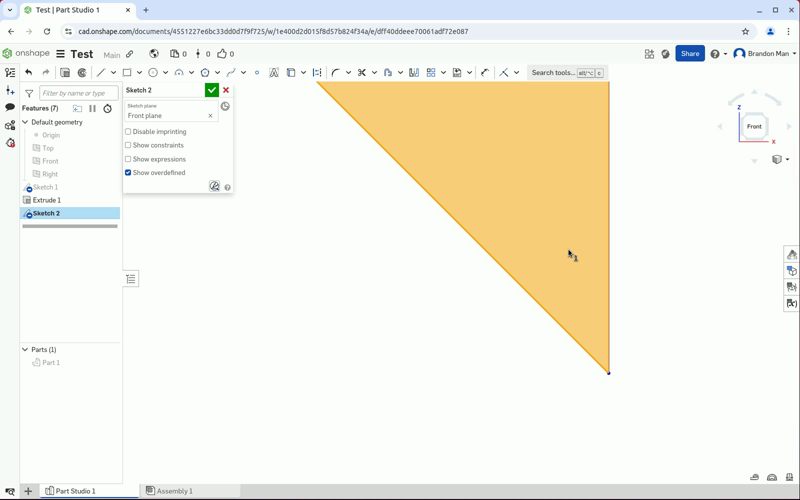
scroll(-6)
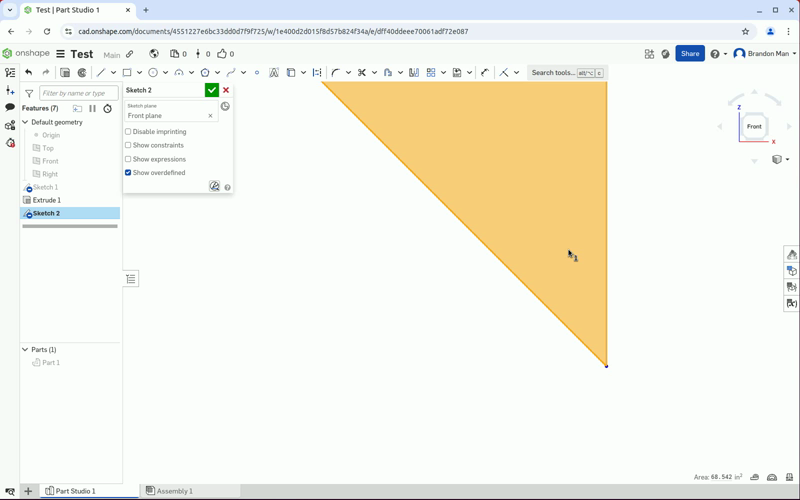
scroll(-6)
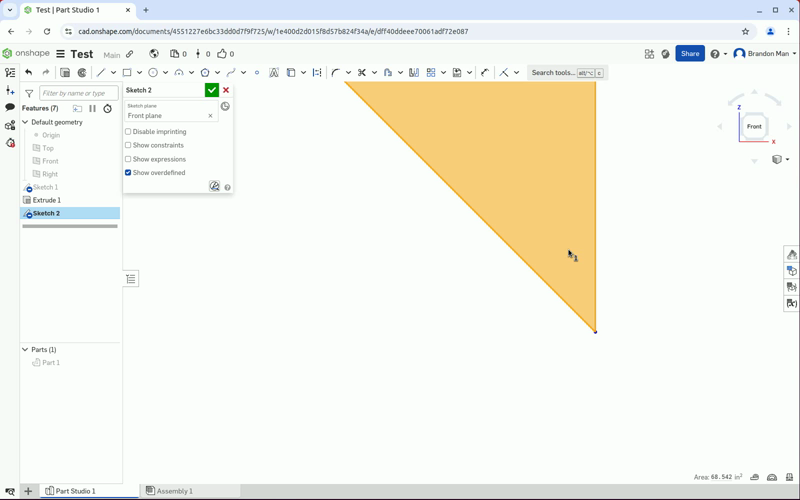
scroll(-6)
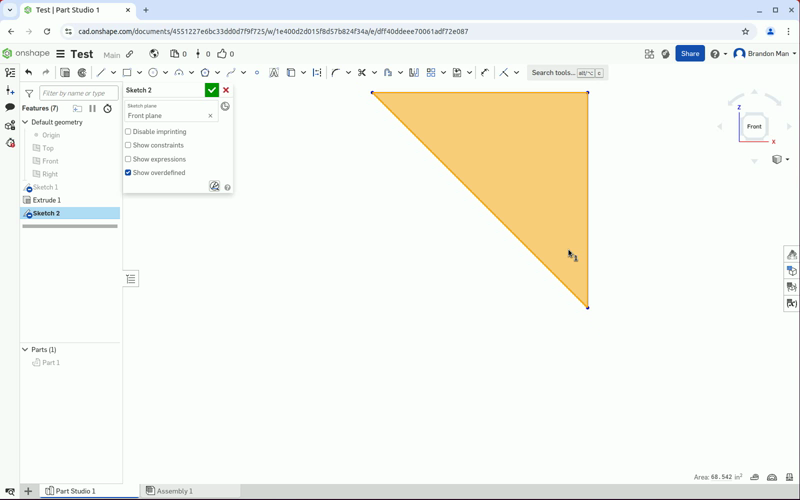
scroll(-6)
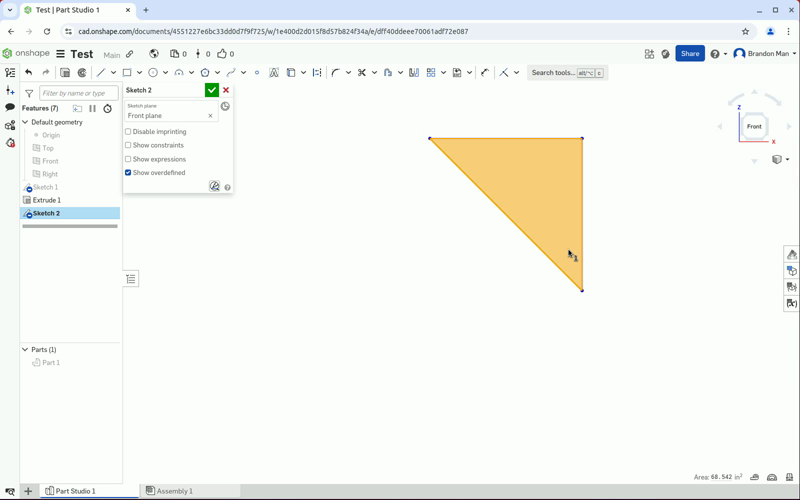
scroll(-6)
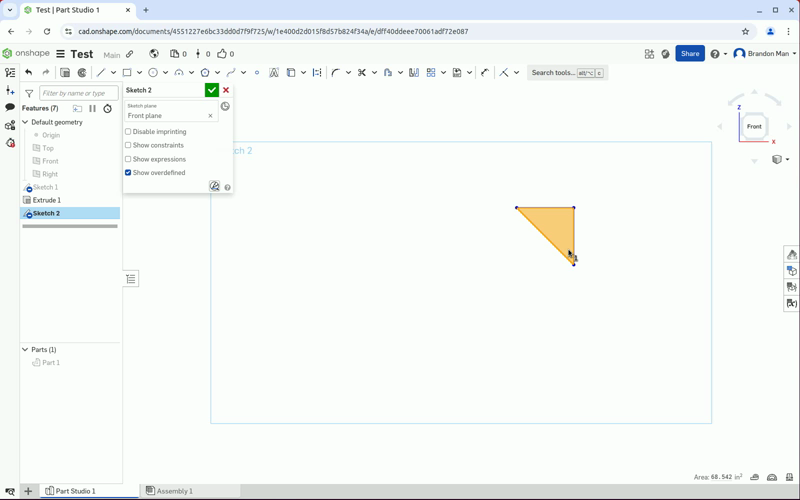
mouse_move(73, 352)
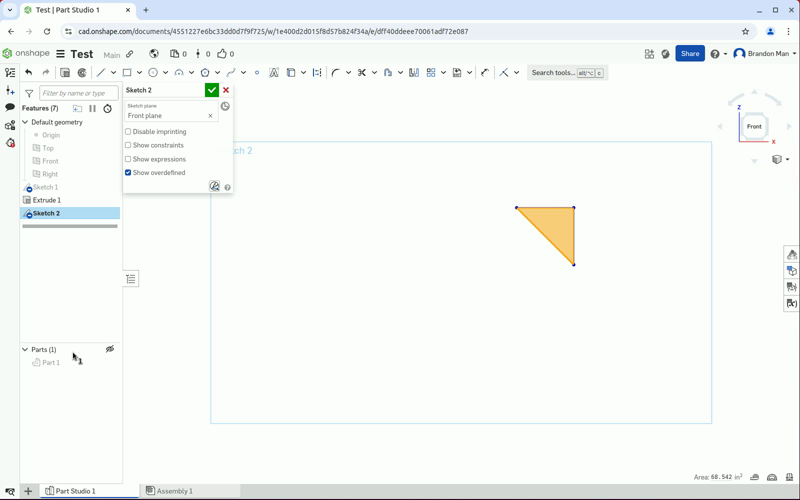
key(shift+y)
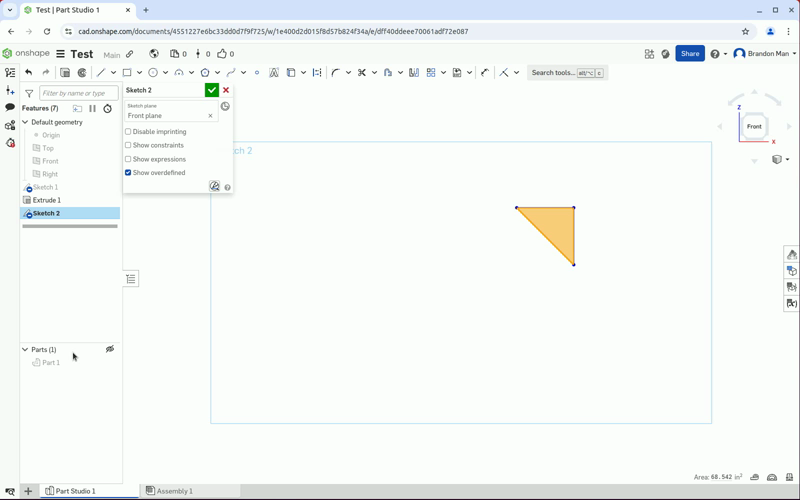
key(shift+e)
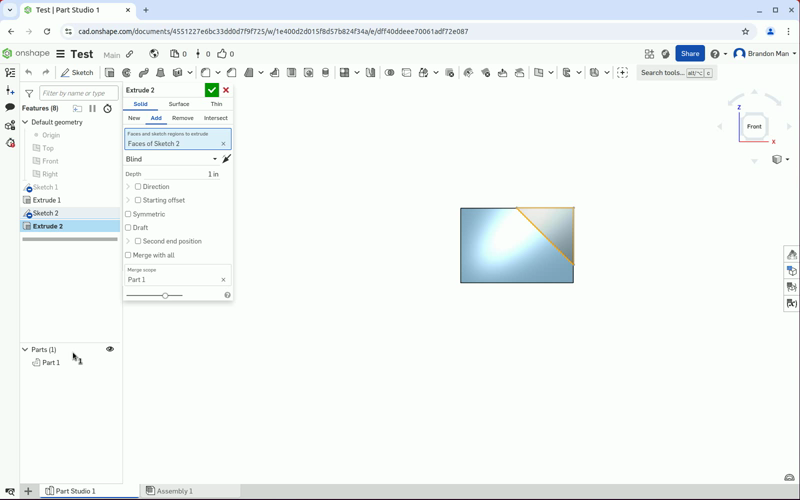
mouse_move(143, 106)
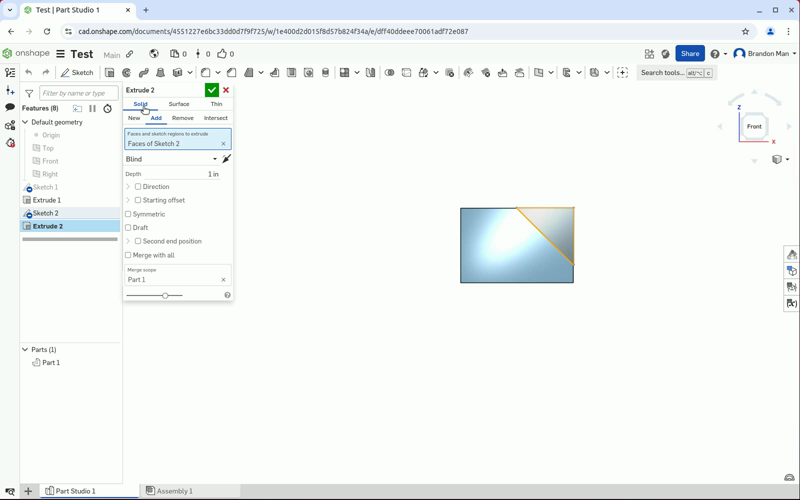
click(143, 106)
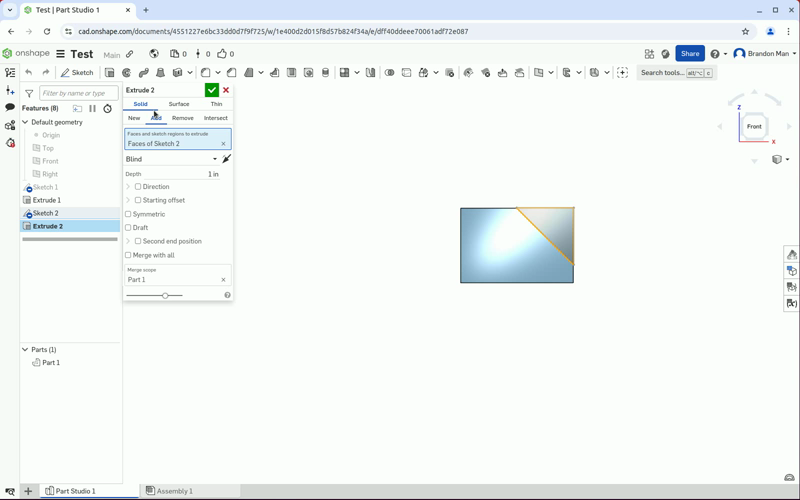
mouse_move(186, 120)
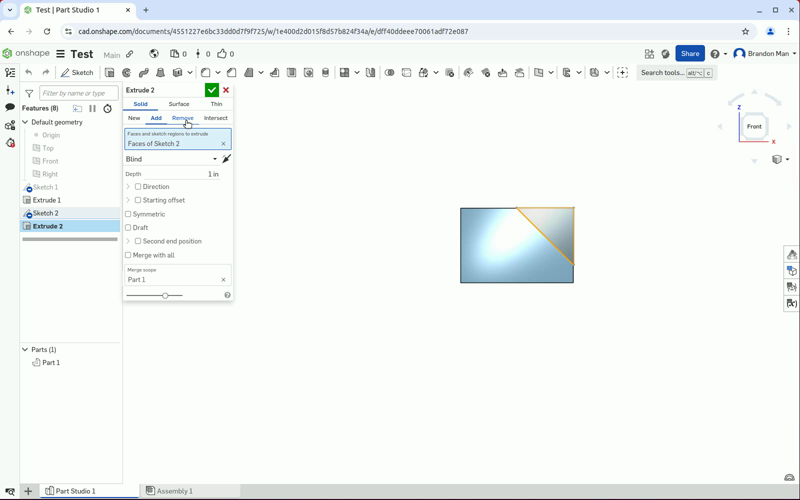
click(186, 120)
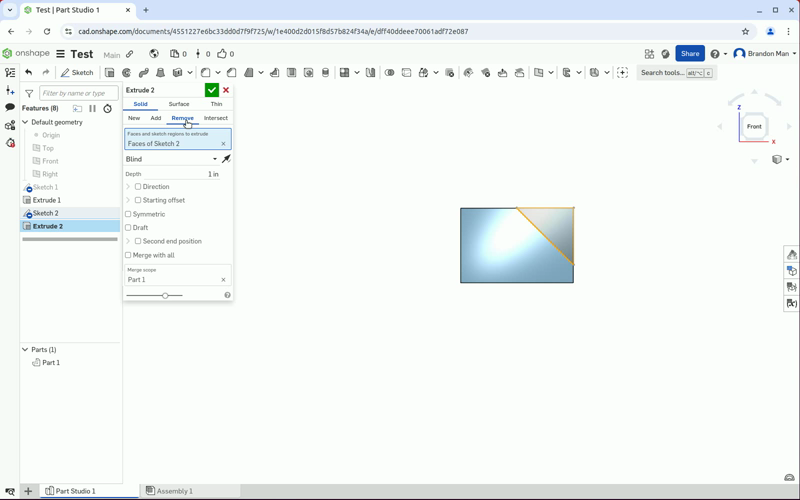
key(tab, 4)
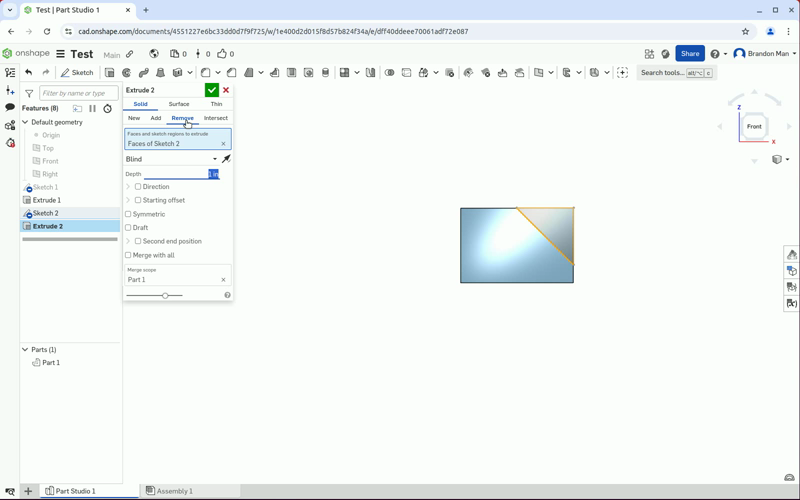
text(7.702)
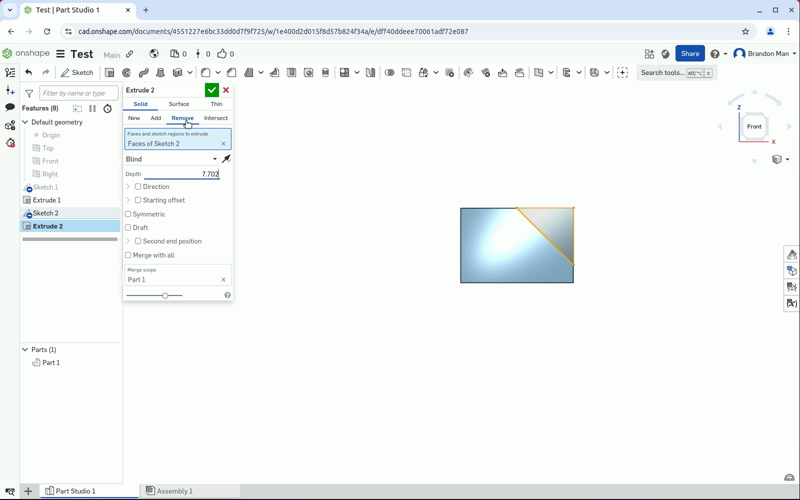
key(tab, 3)
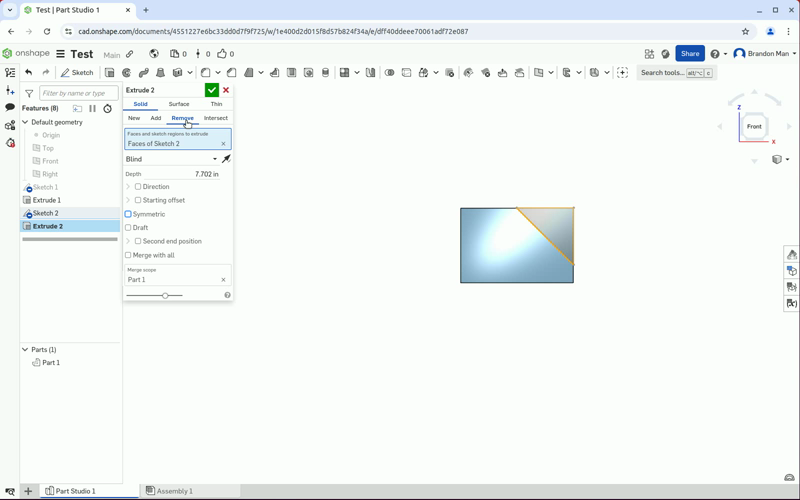
key(space)
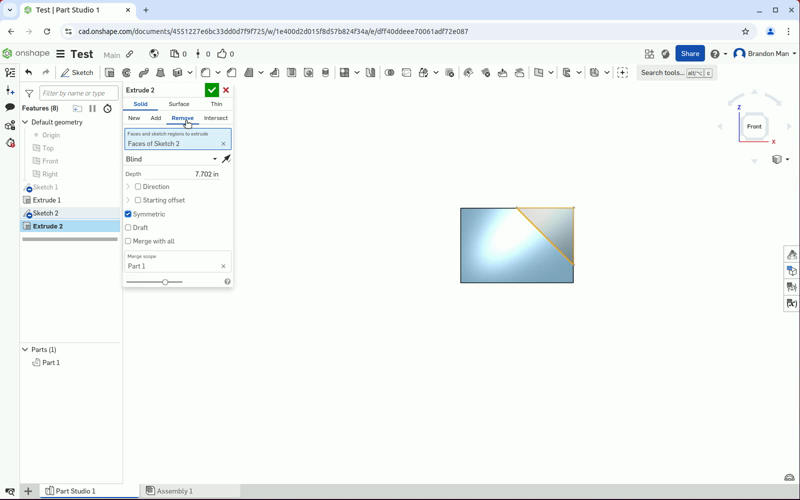
key(tab, 2)
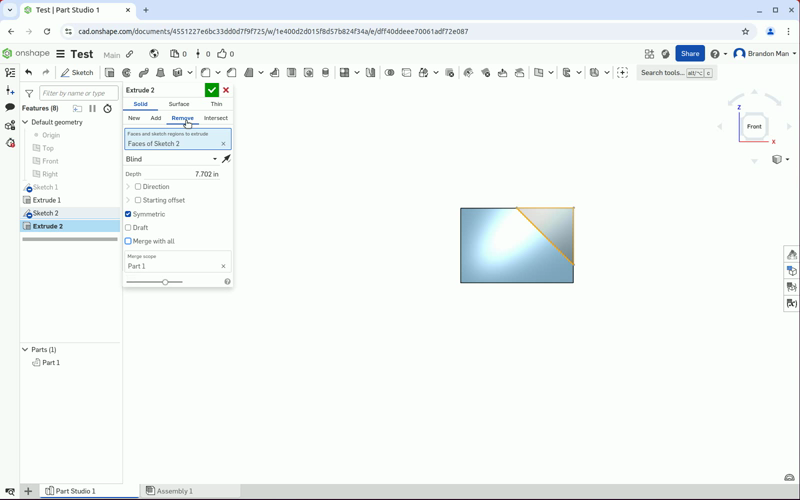
key(space)
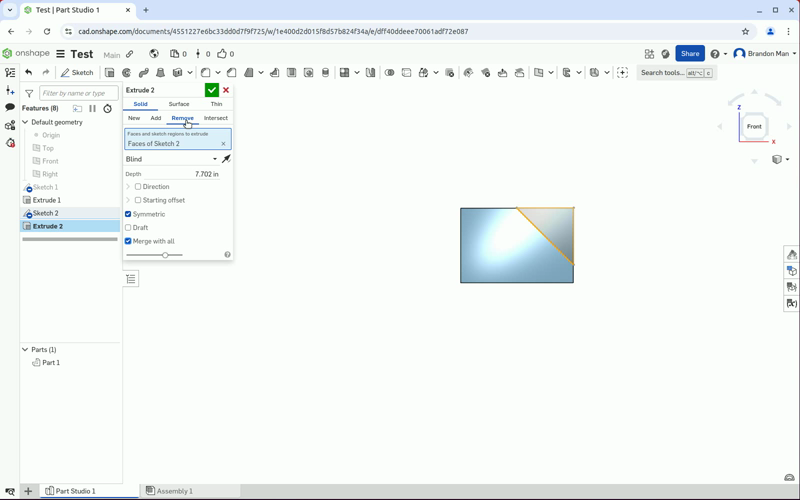
key(enter)
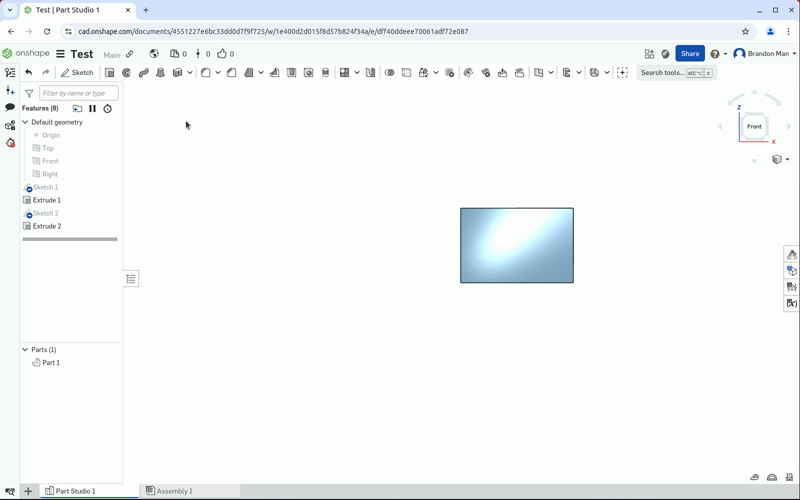
key(shift+h)
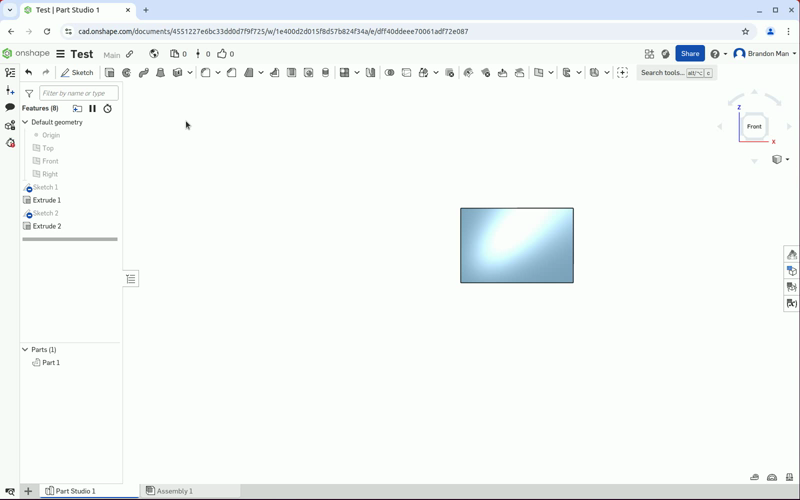
key(shift+h)
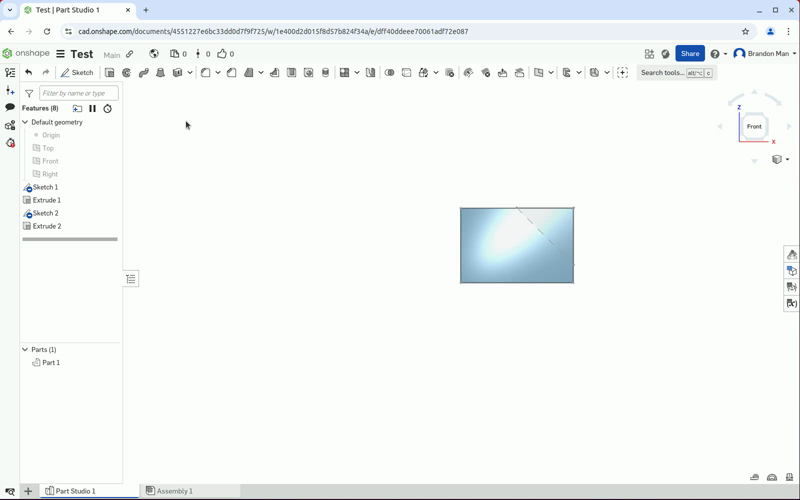
key(shift+7)
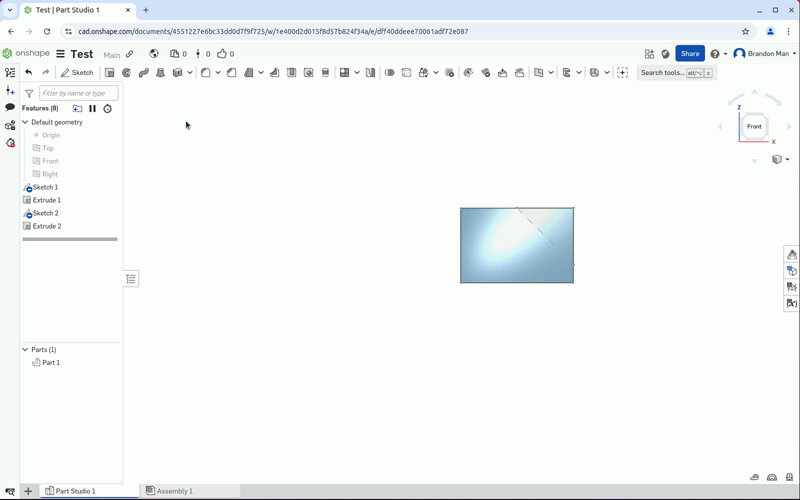
key(left, 2)
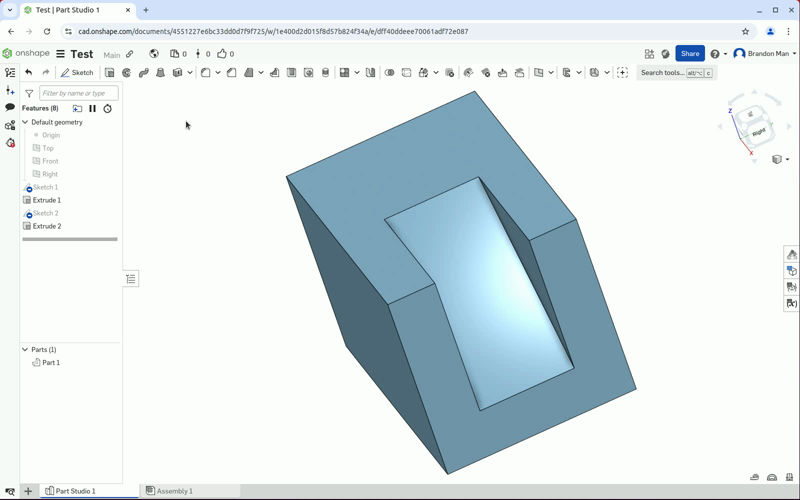
key(down, 2)
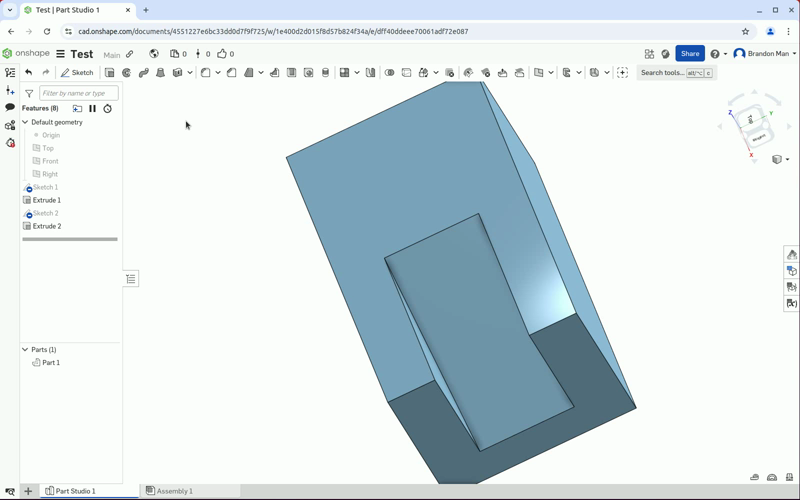
key(up, 2)
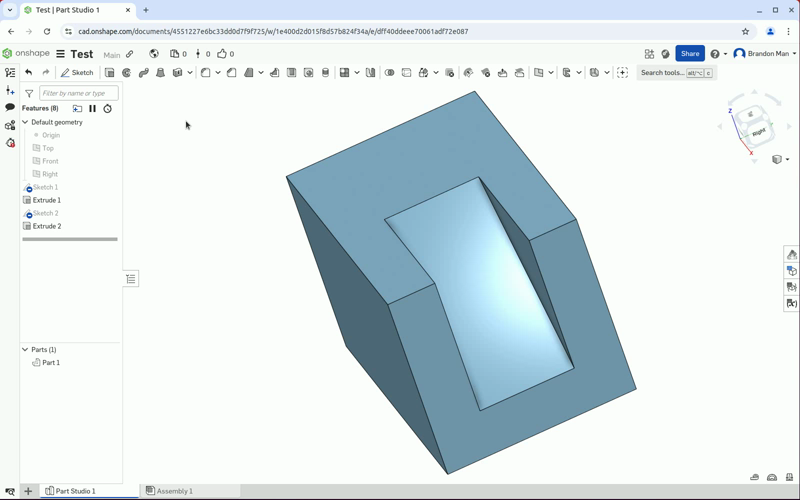
key(right, 2)
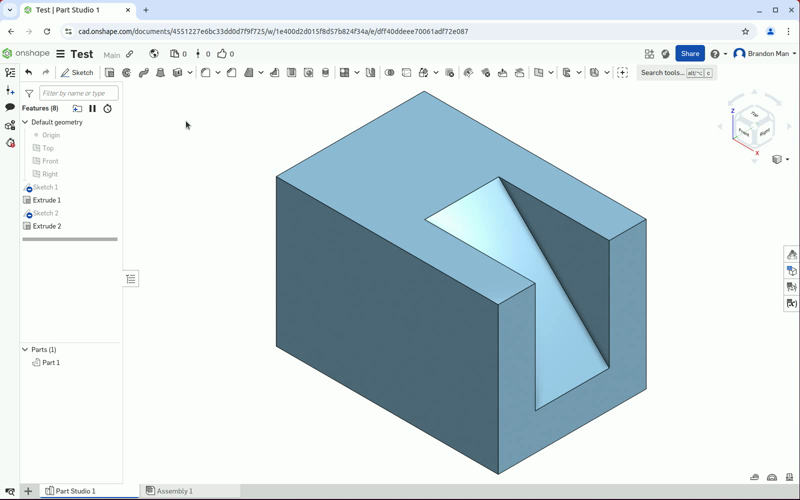
mouse_move(73, 189)
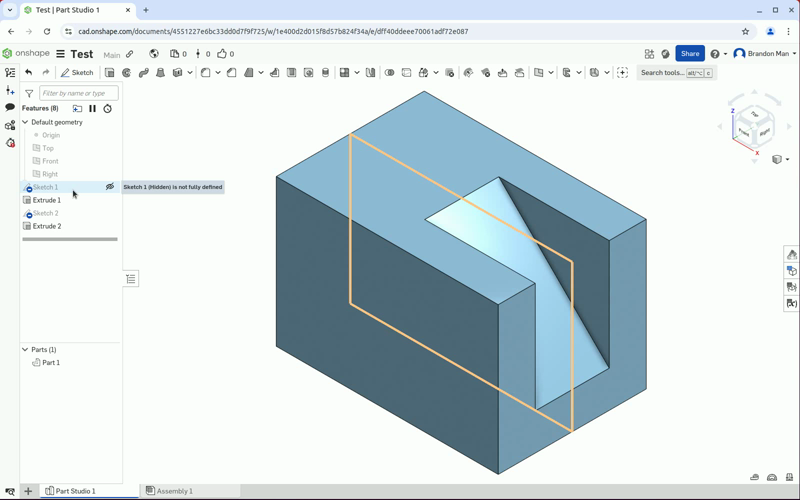
click(73, 189)